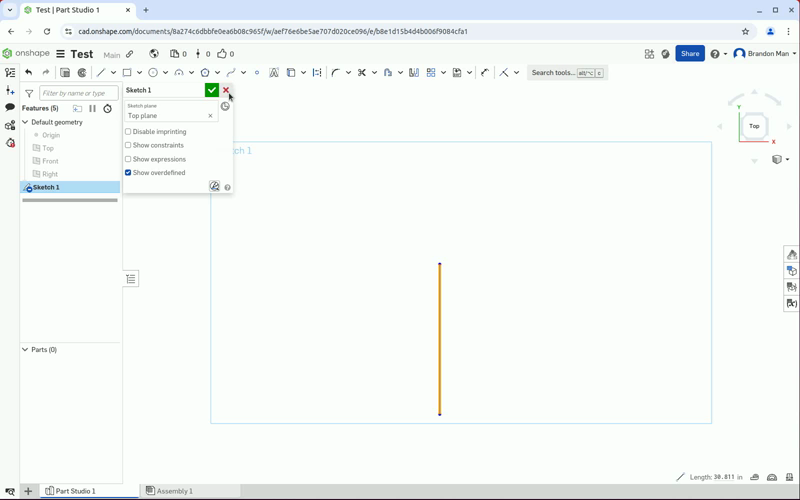
key(shift+h)
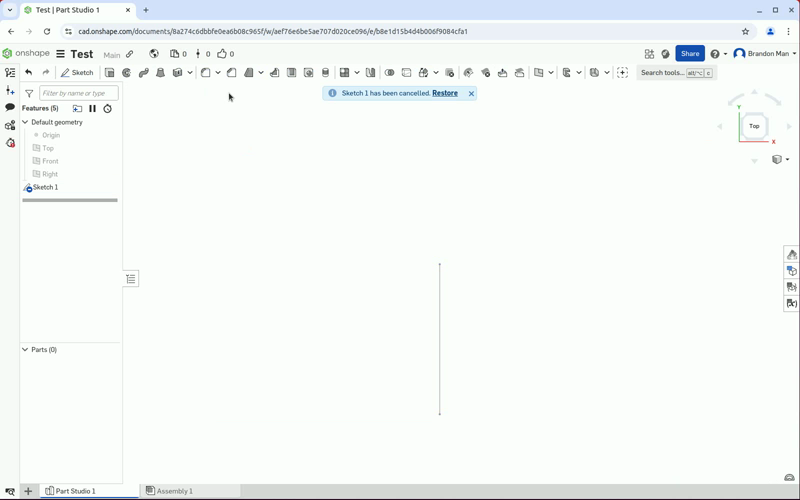
key(shift+s)
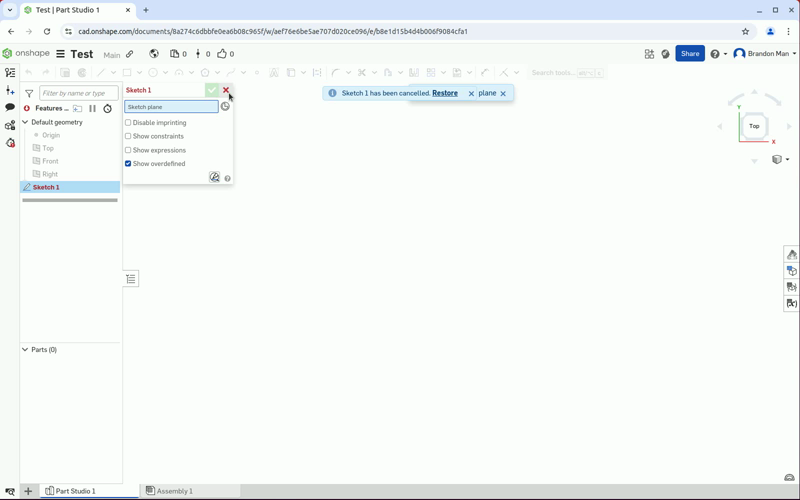
mouse_move(73, 150)
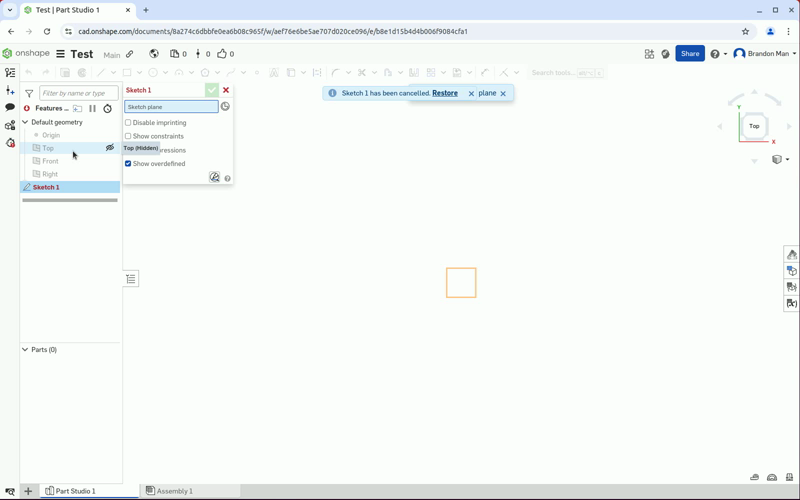
click(73, 150)
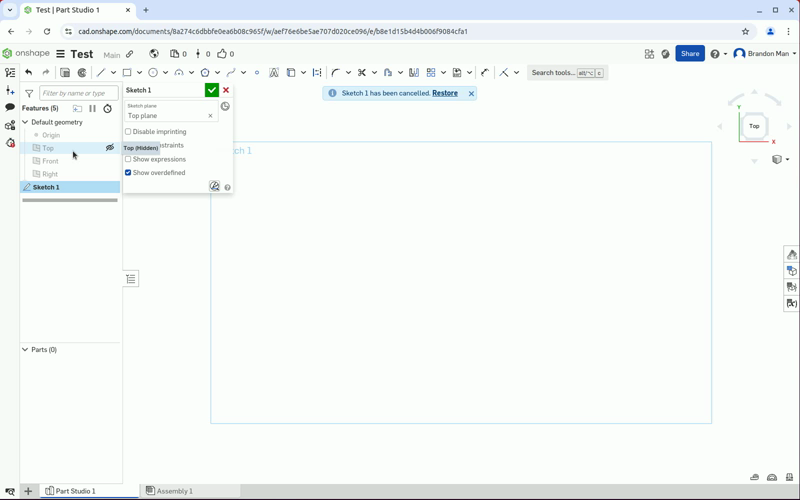
mouse_move(73, 352)
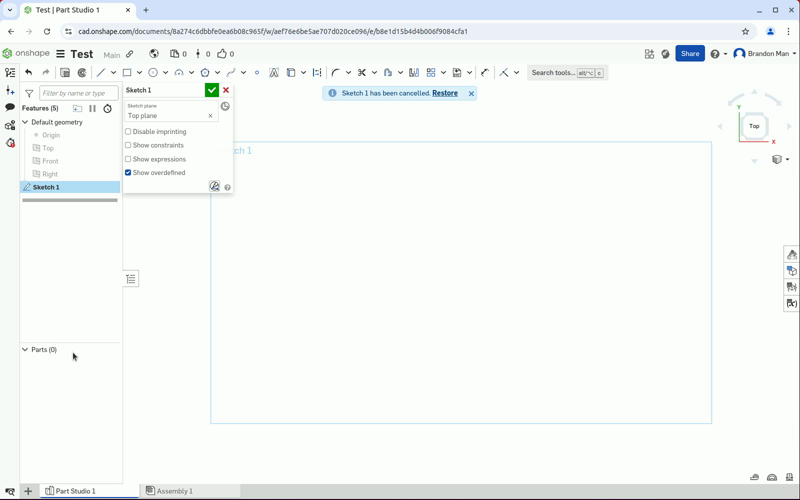
key(y)
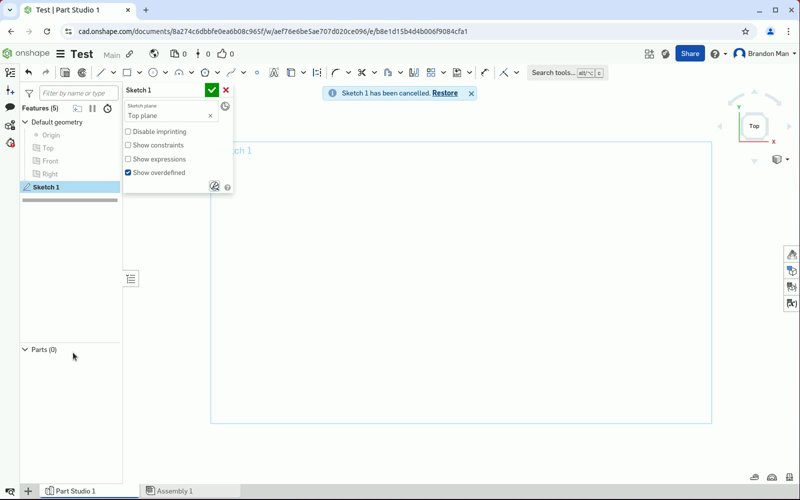
key(c)
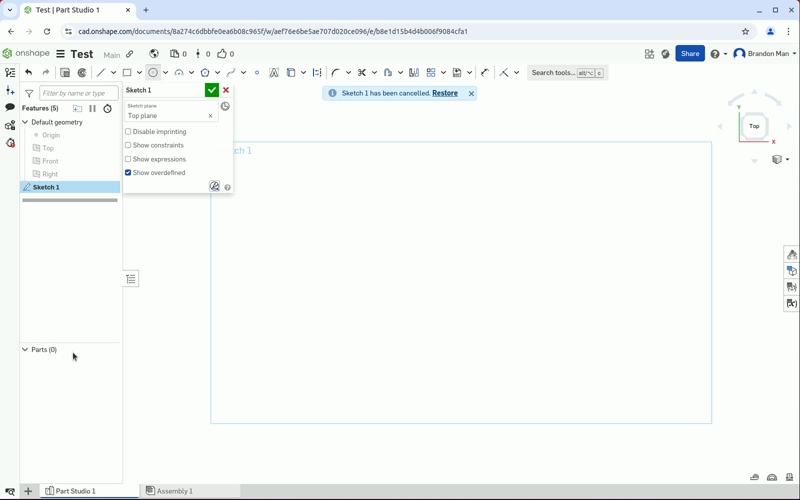
key_down(shift)
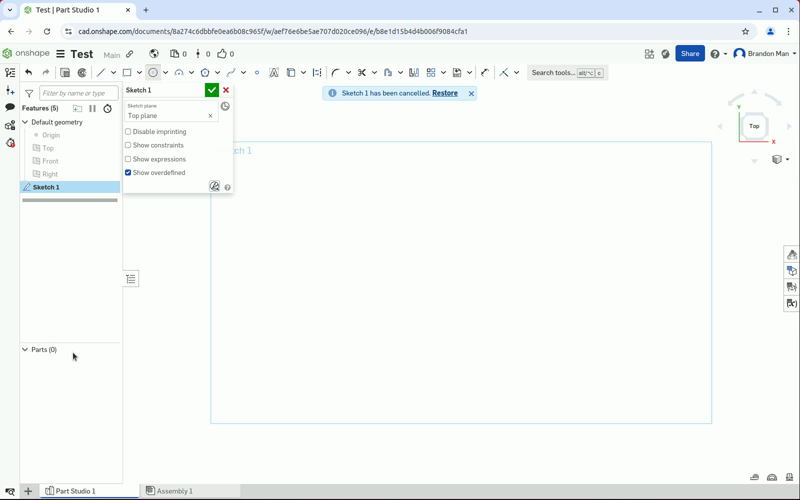
mouse_move(461, 282)
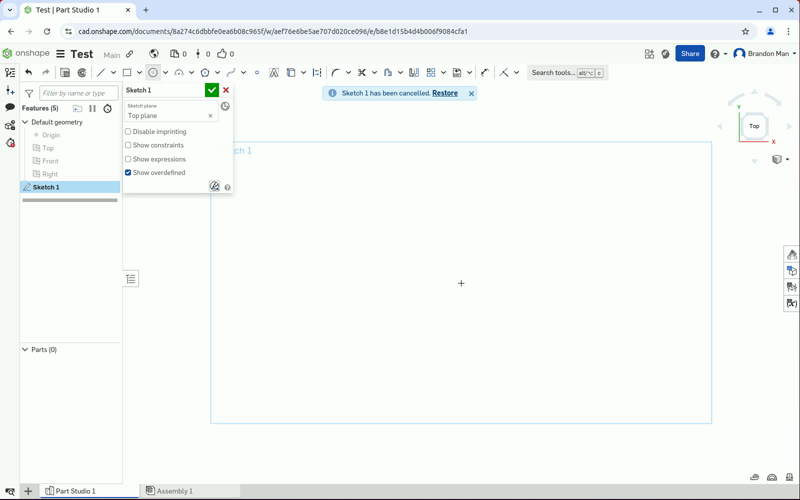
click(461, 282)
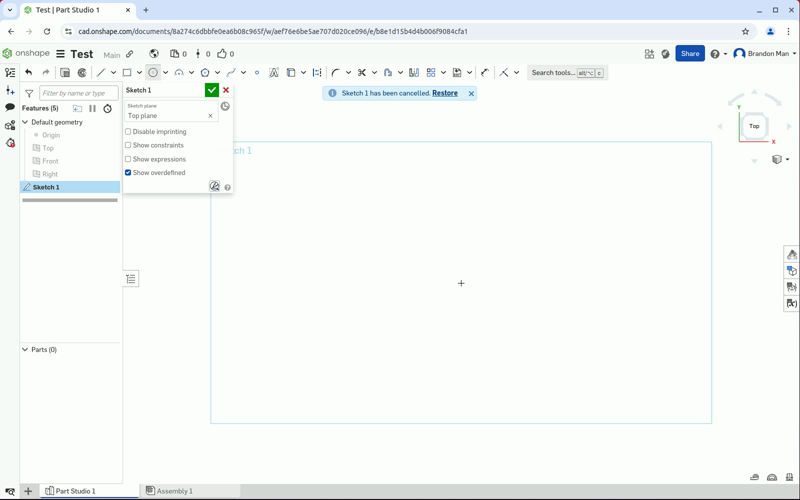
key_up(shift)
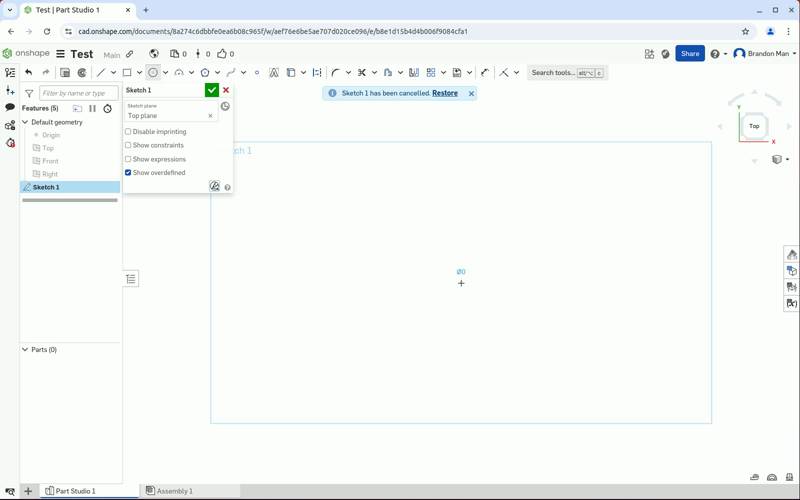
mouse_move(560, 282)
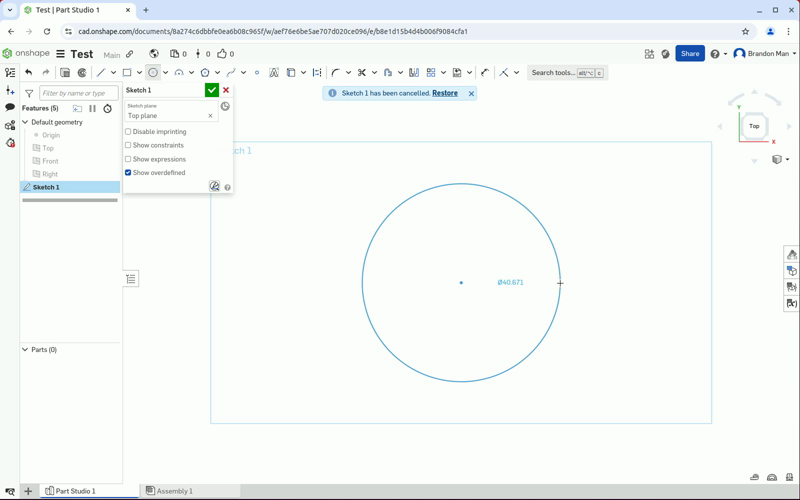
click(560, 282)
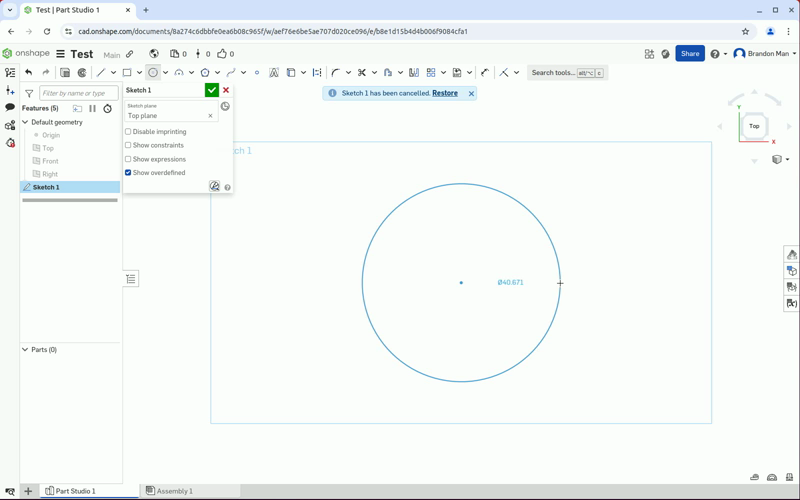
key(esc)
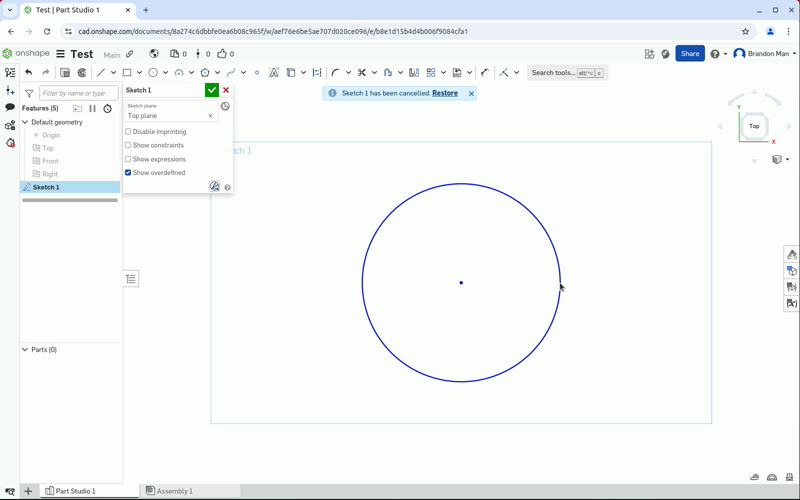
mouse_move(456, 303)
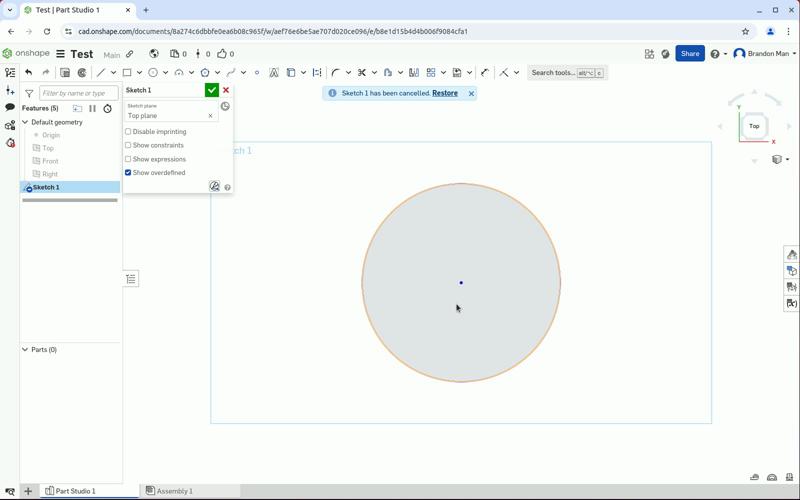
click(456, 303)
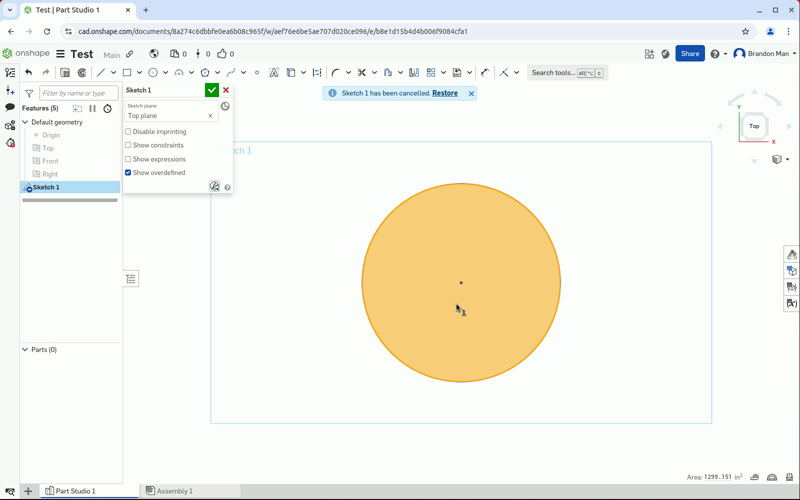
mouse_move(73, 352)
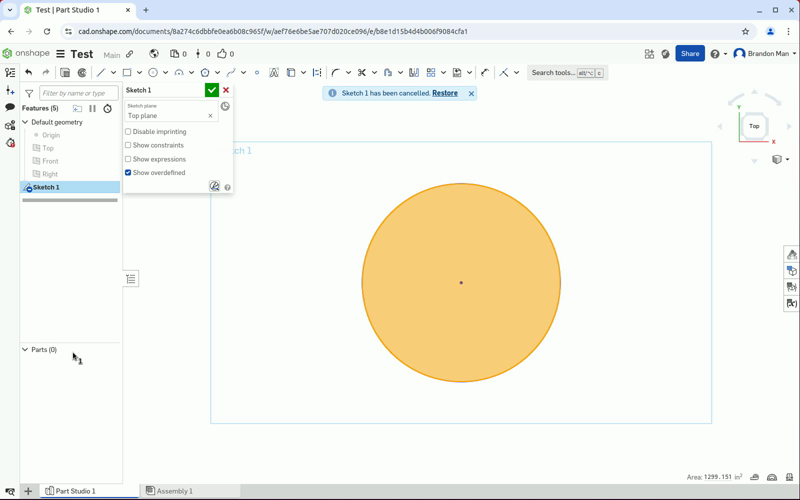
key(shift+y)
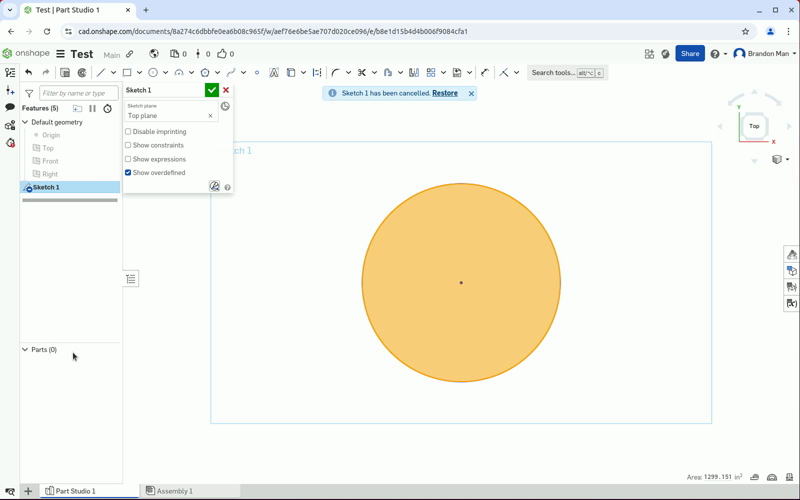
key(shift+e)
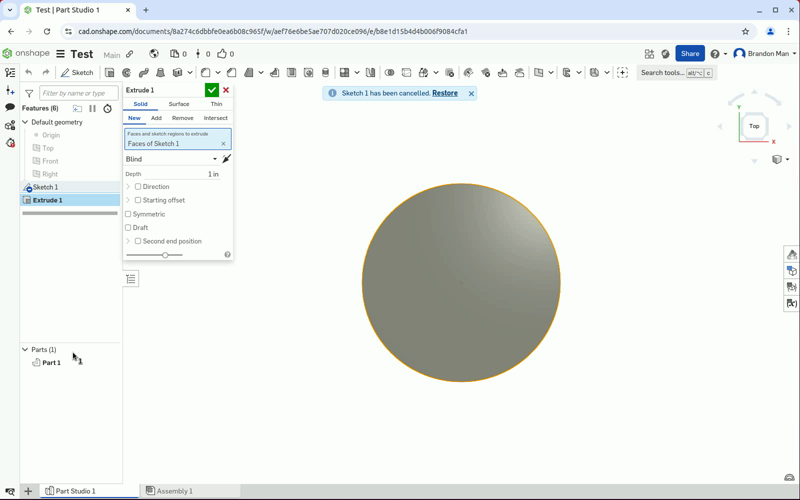
mouse_move(143, 106)
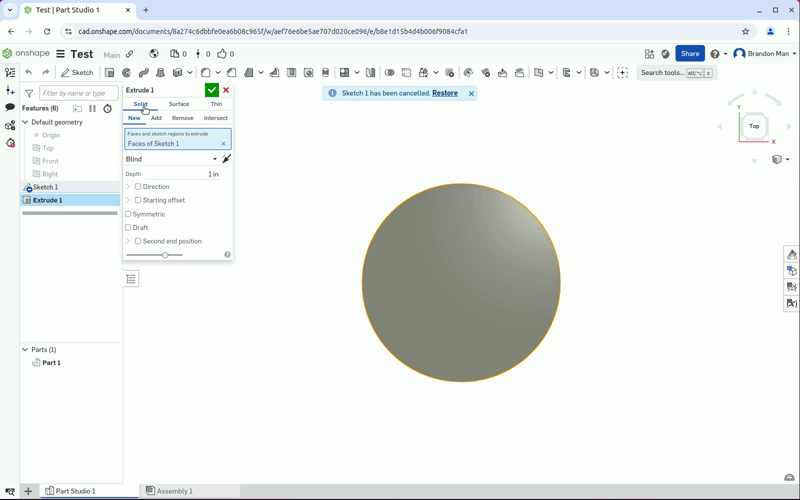
click(143, 106)
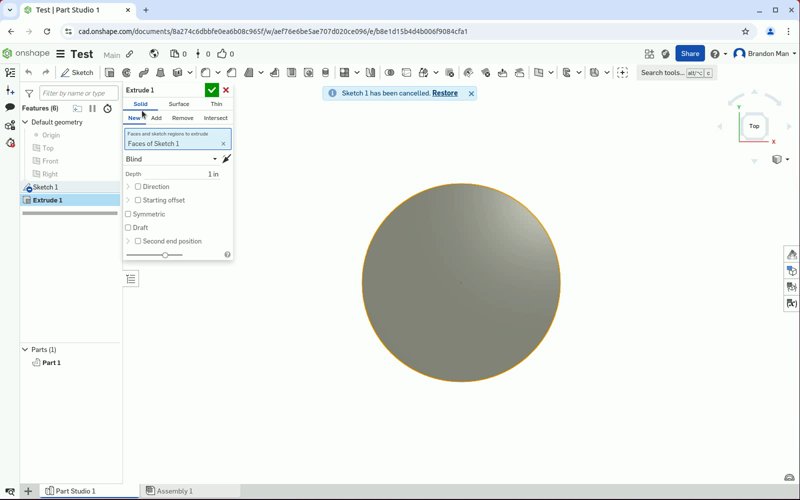
mouse_move(137, 120)
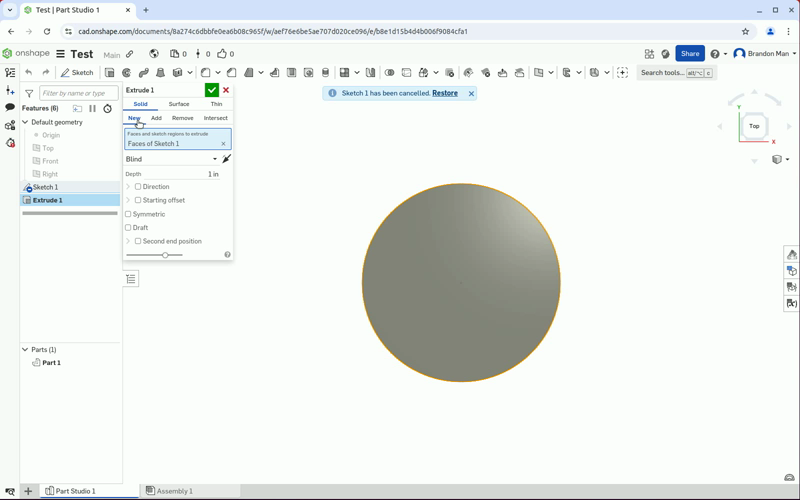
click(137, 120)
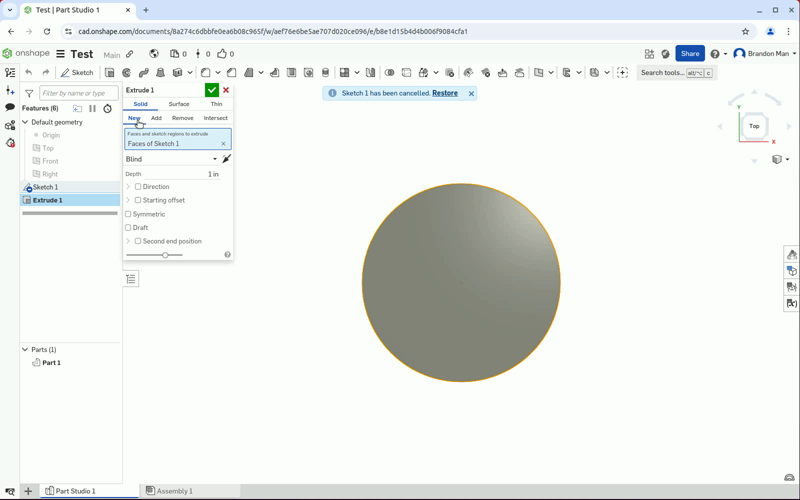
key(tab, 4)
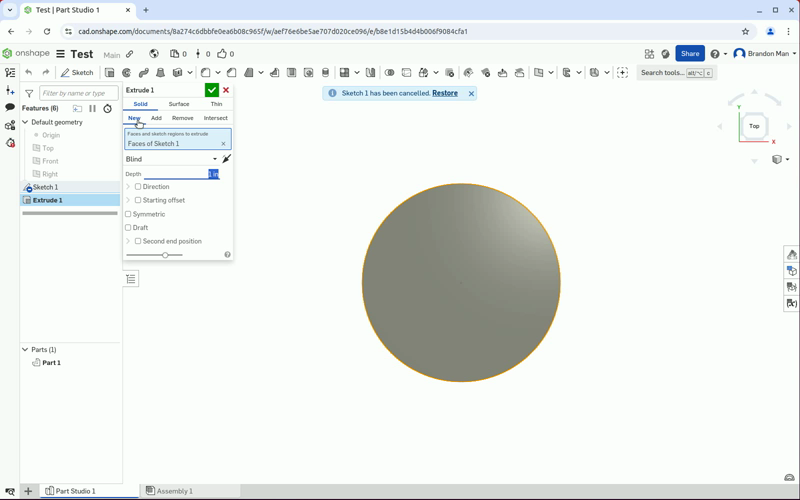
text(4.092)
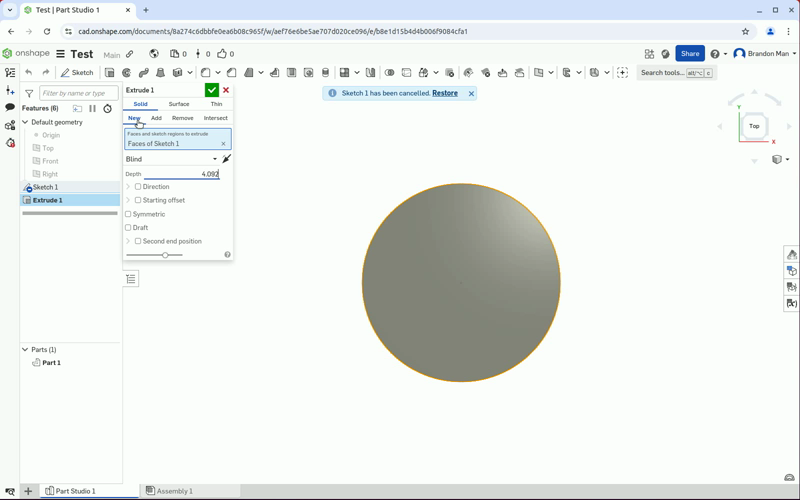
key(enter)
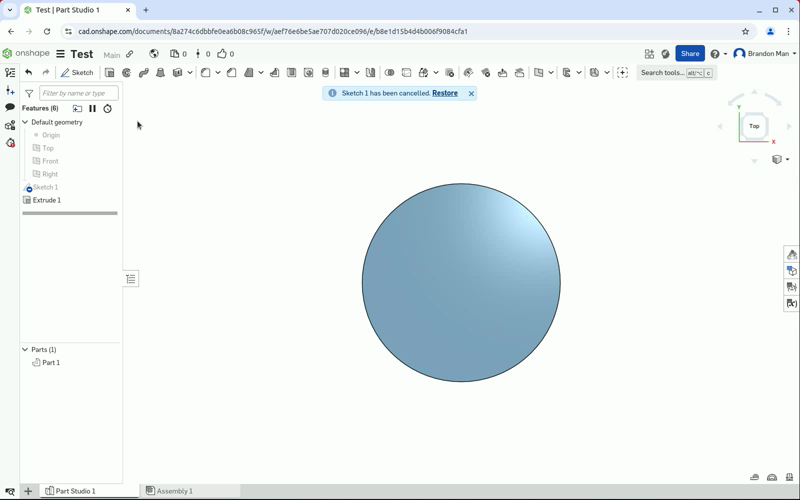
key(shift+h)
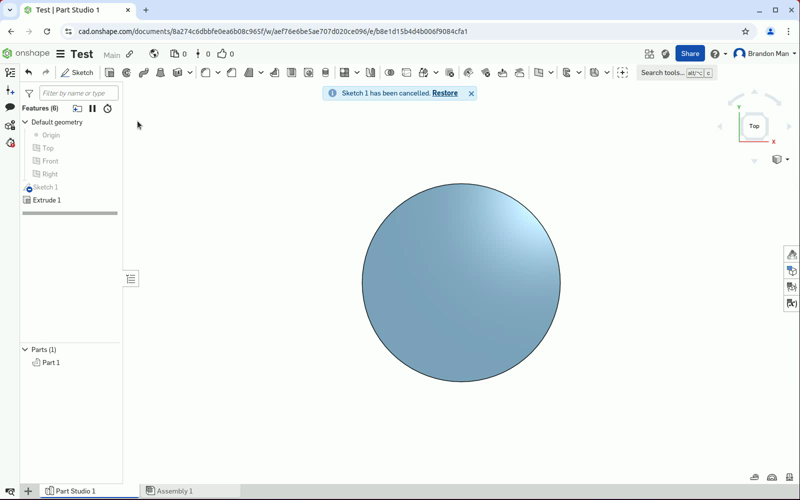
key(shift+h)
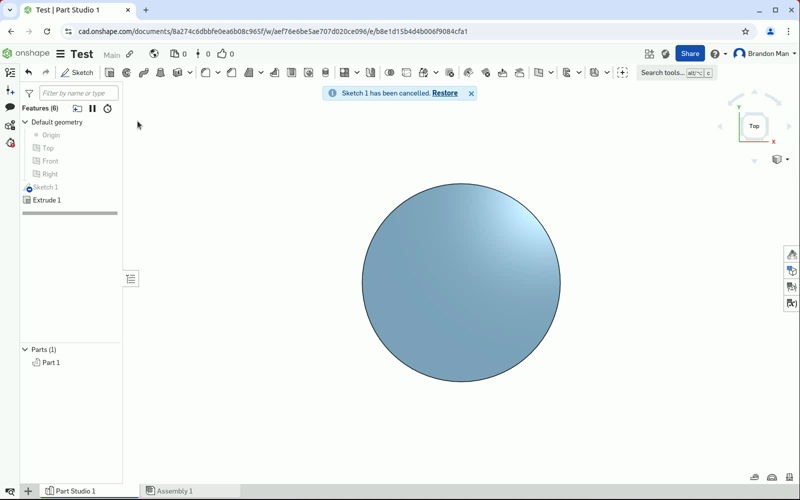
mouse_move(73, 189)
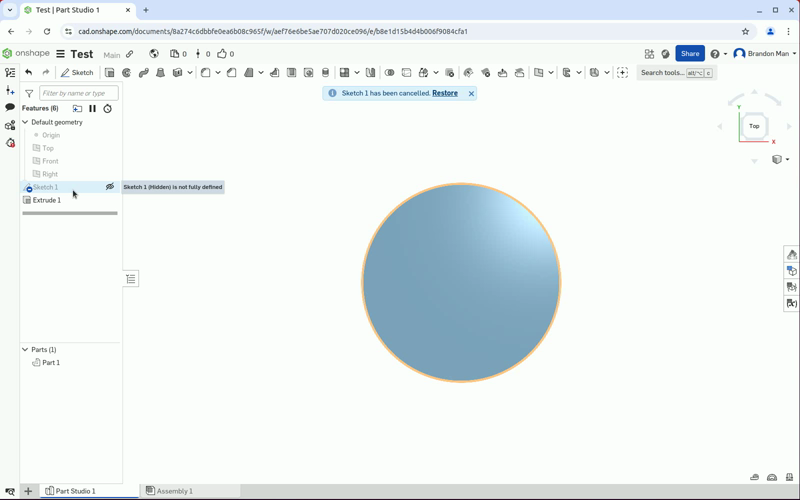
click(73, 189)
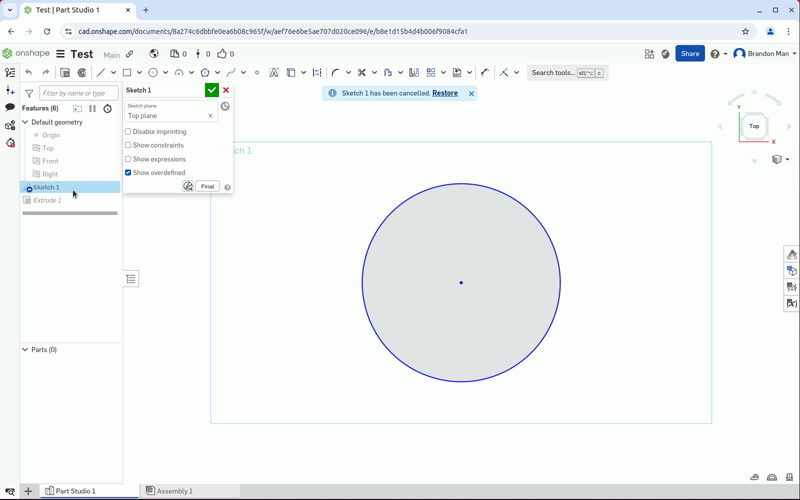
mouse_move(229, 92)
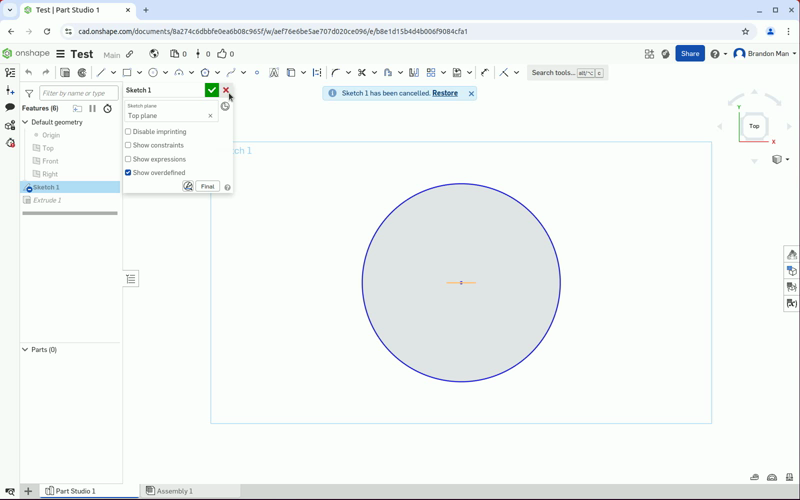
click(229, 92)
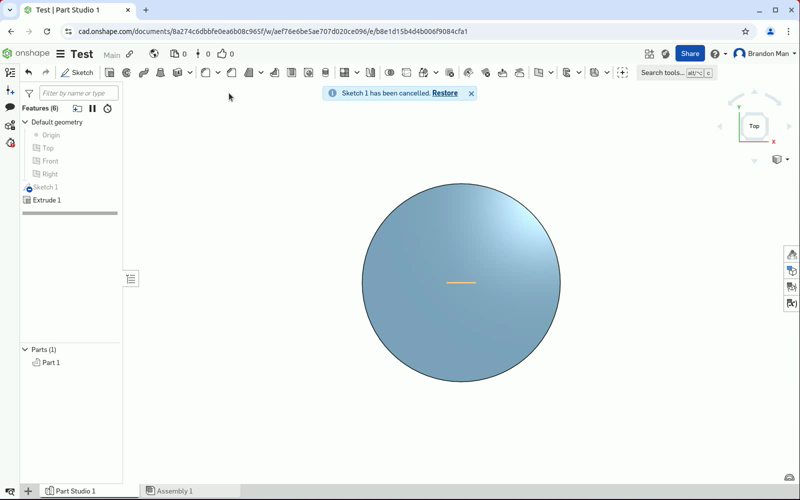
mouse_move(73, 352)
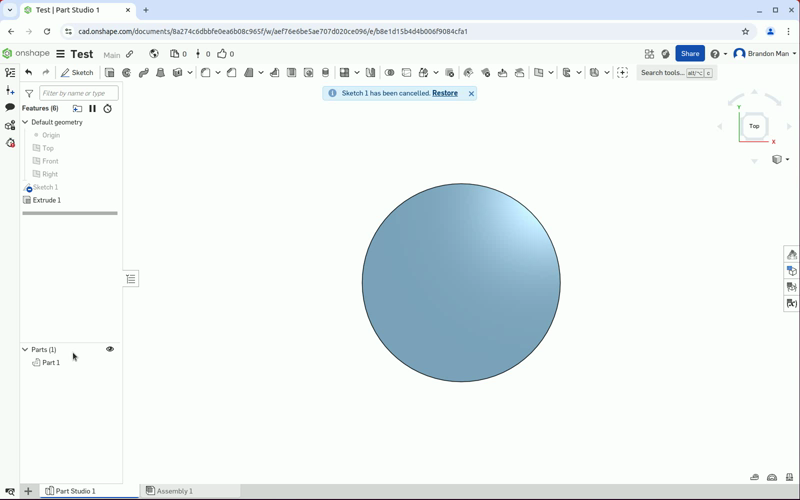
key(y)
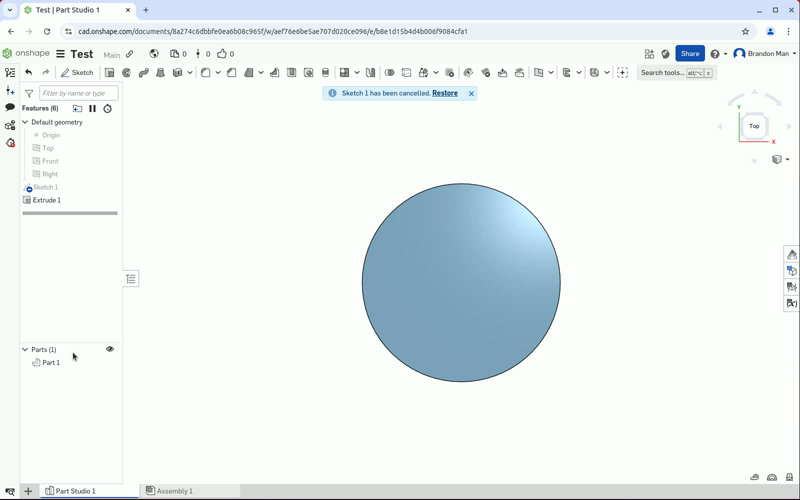
key(shift+p)
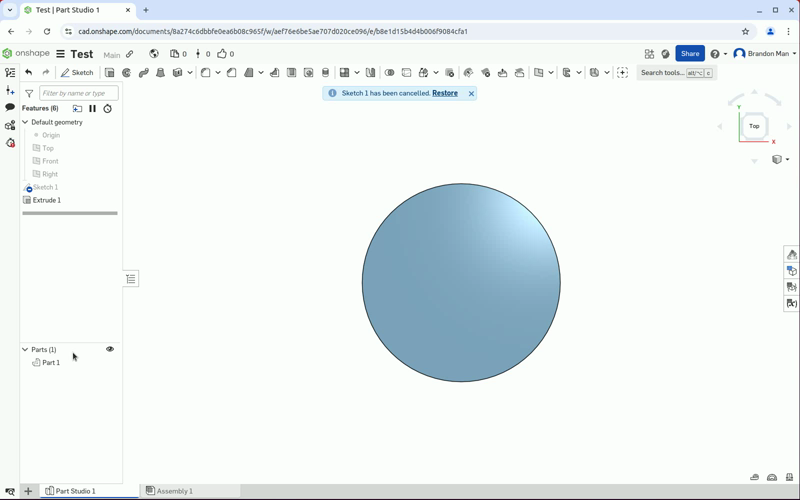
key(space)
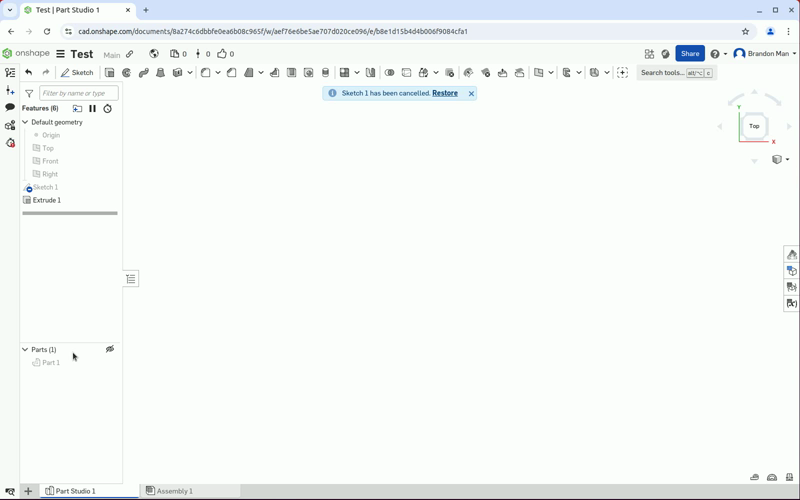
key_down(shift)
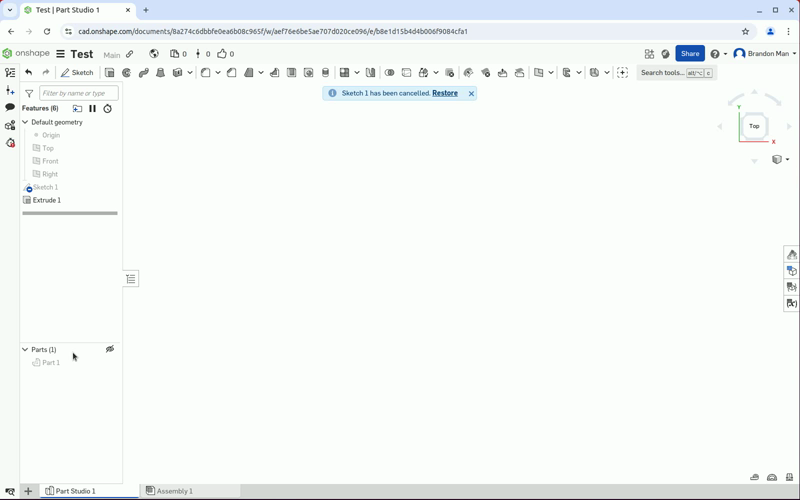
key(up)
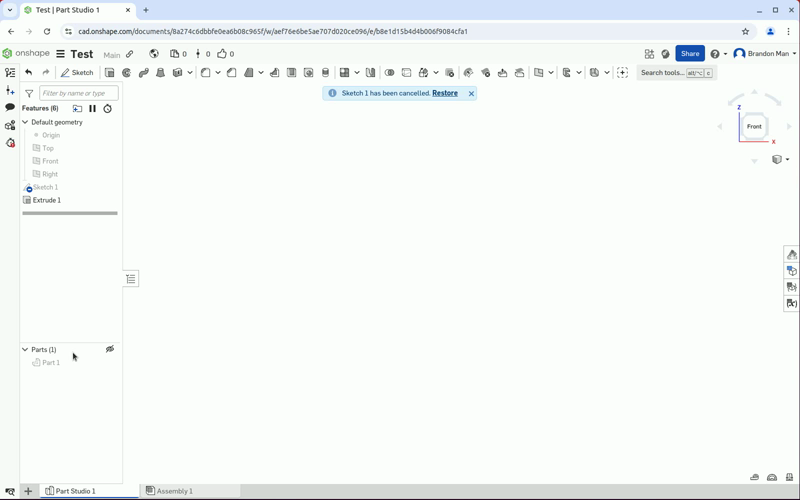
key_up(shift)
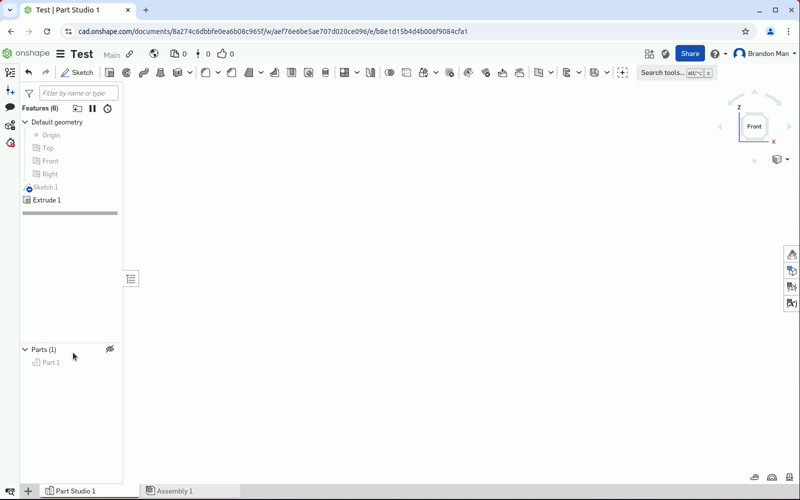
mouse_move(73, 352)
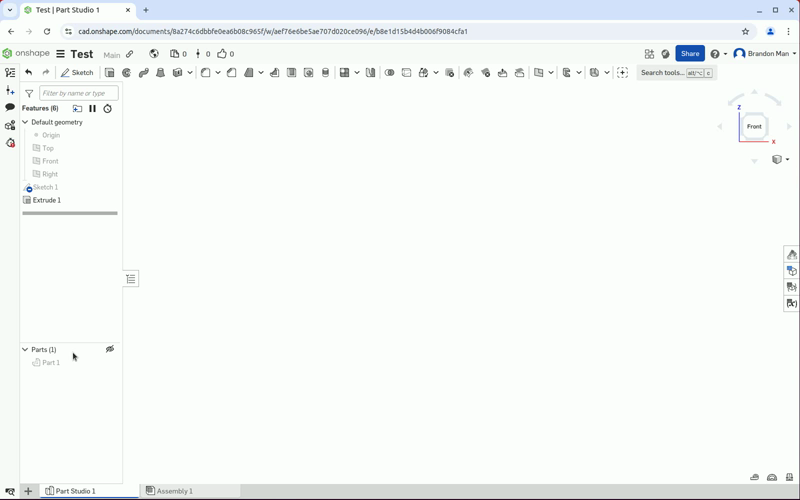
key(shift+y)
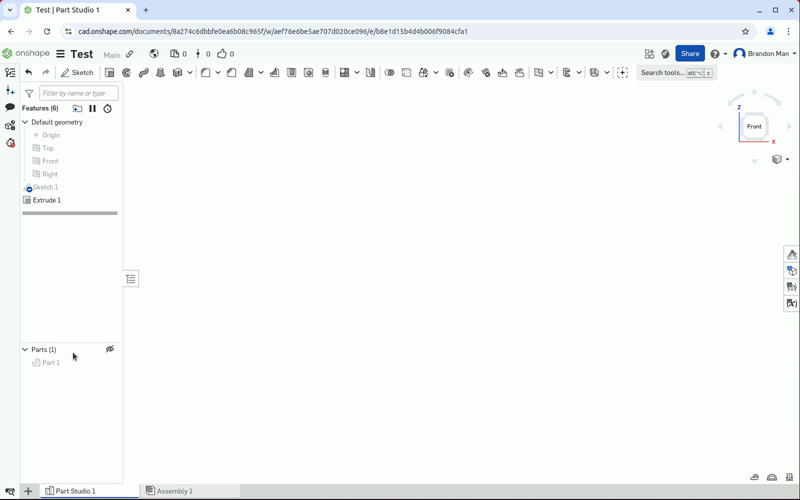
key(shift+s)
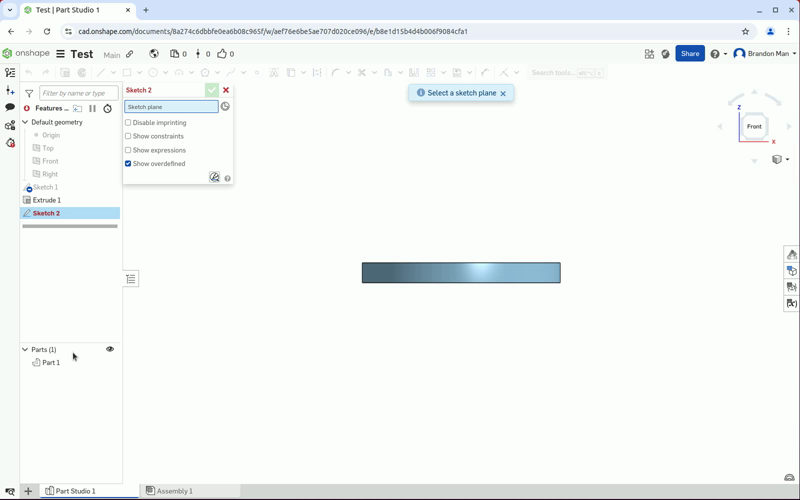
mouse_move(73, 163)
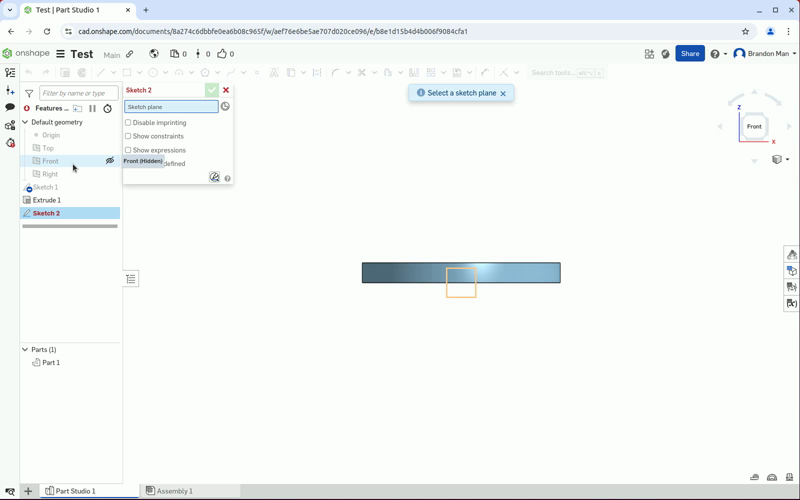
click(73, 163)
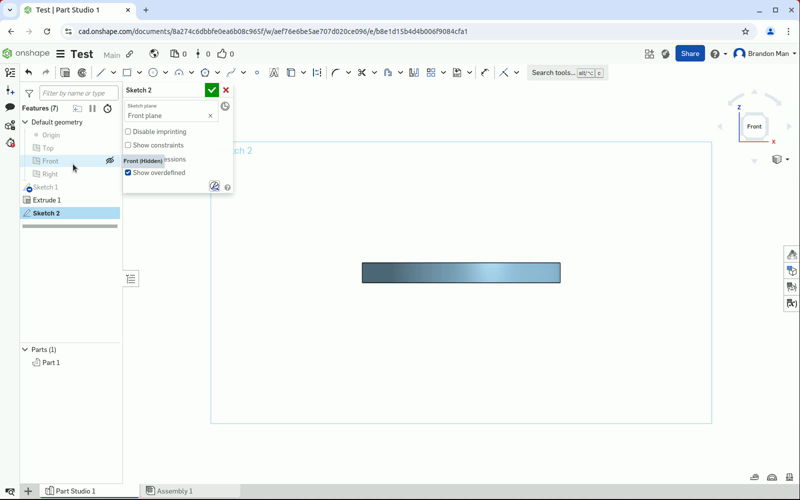
mouse_move(73, 352)
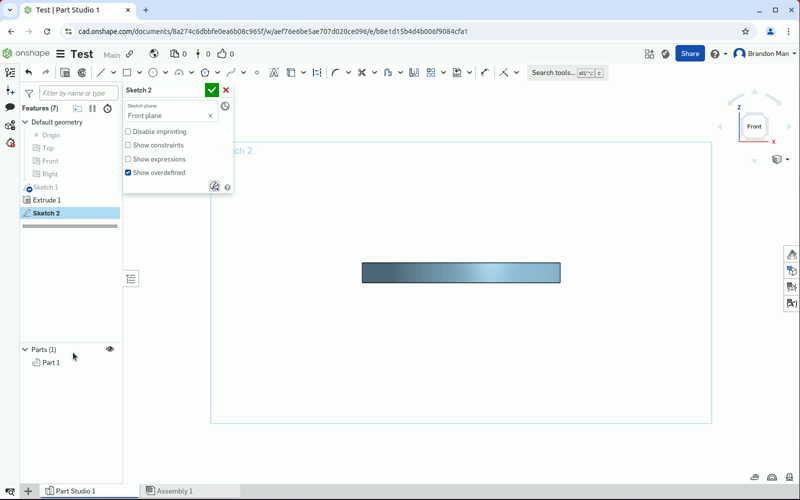
key(y)
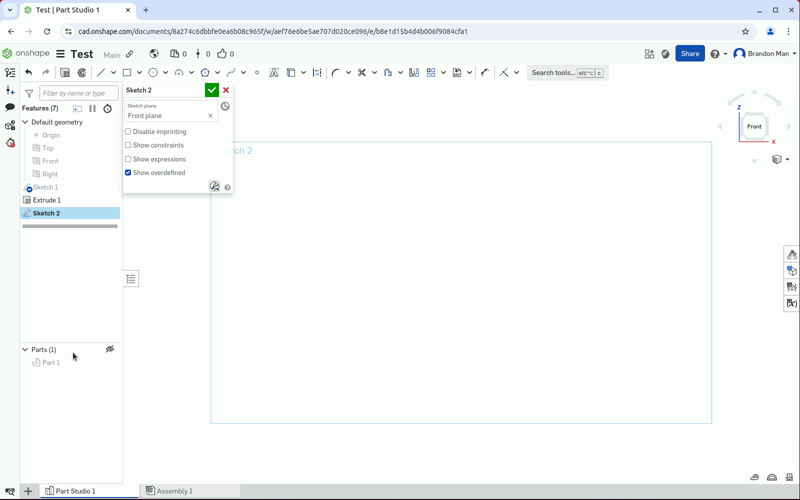
key(c)
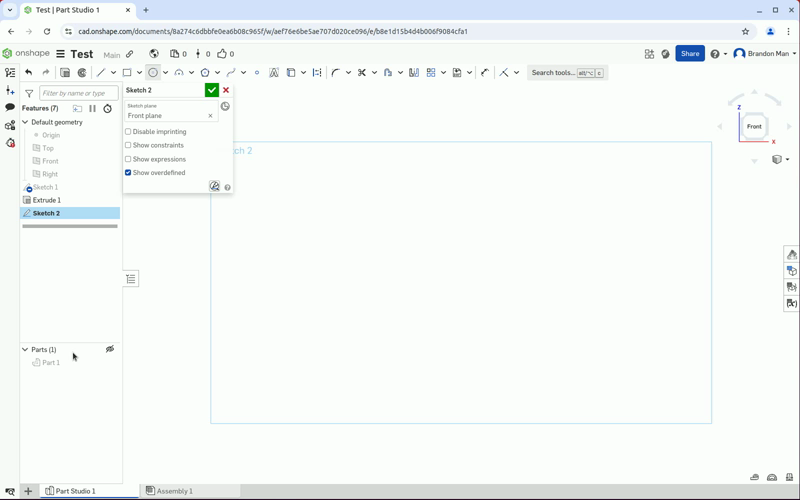
key_down(shift)
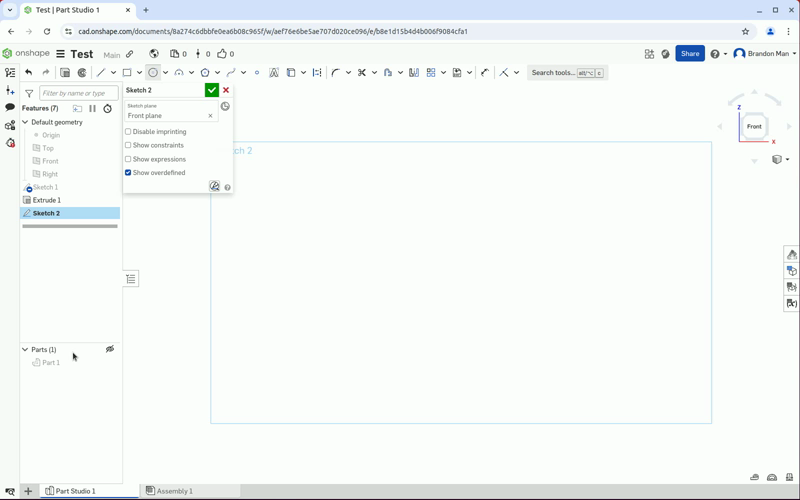
mouse_move(460, 282)
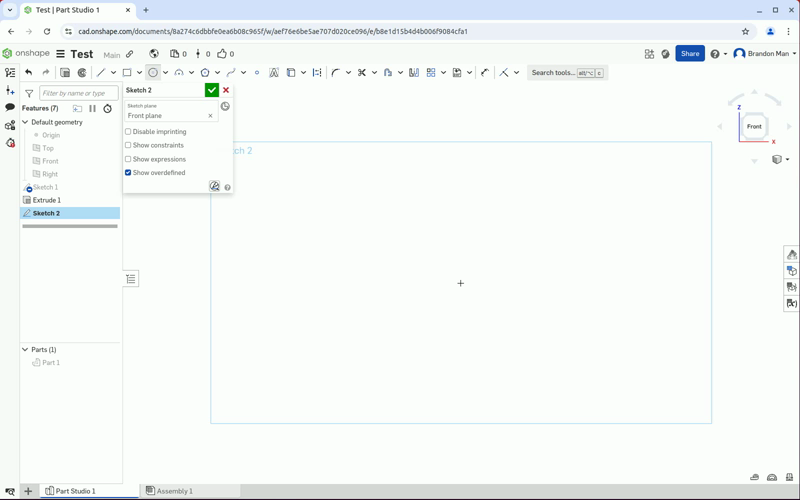
click(460, 282)
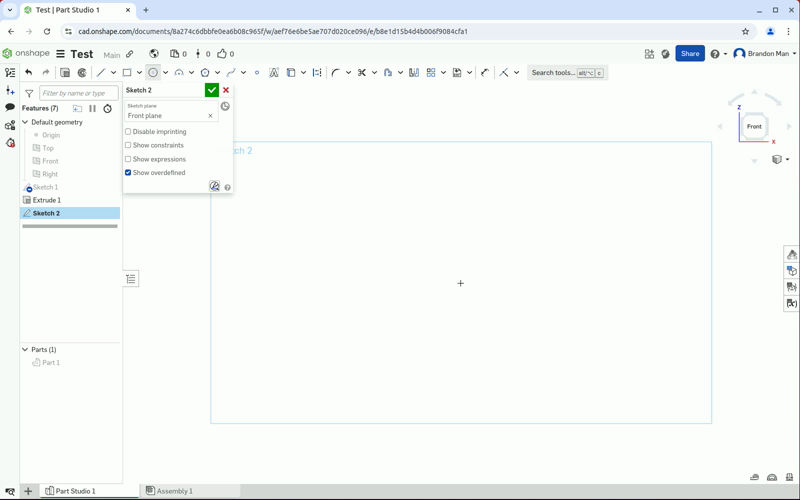
key_up(shift)
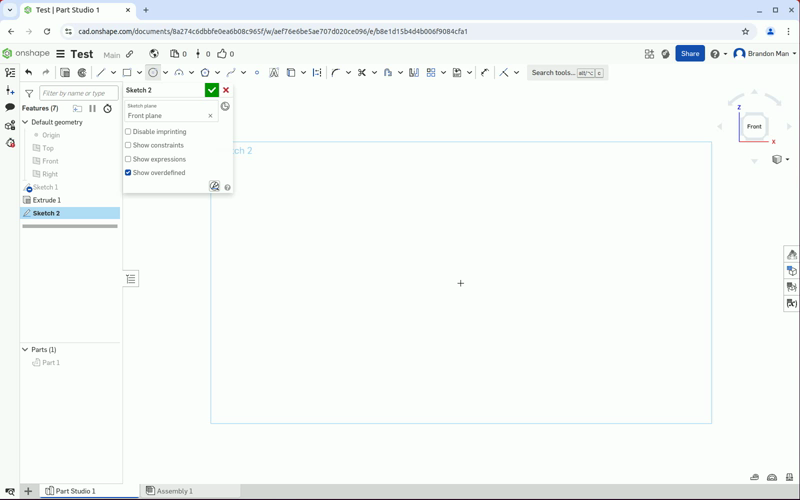
mouse_move(538, 282)
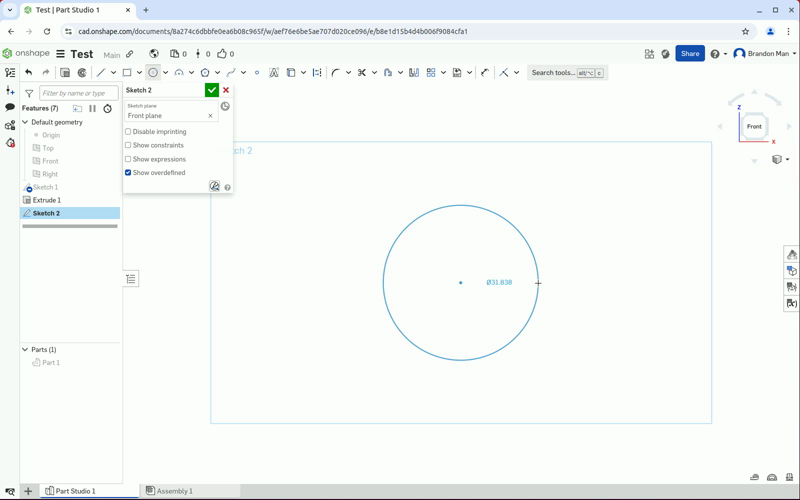
click(538, 282)
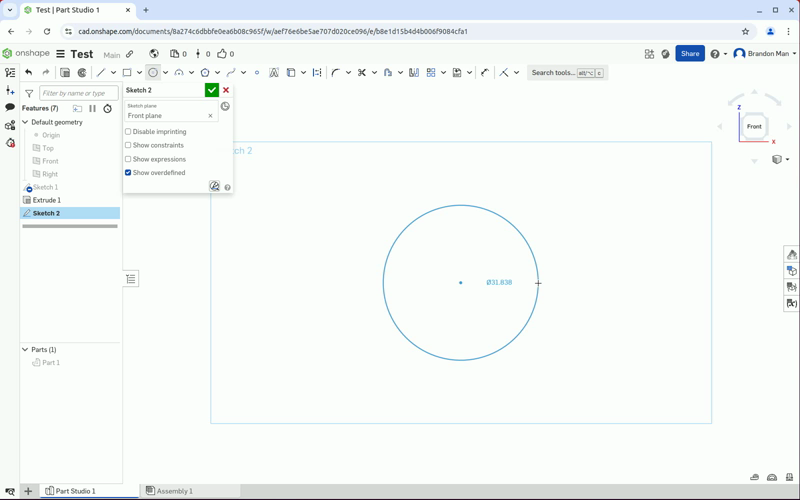
key(esc)
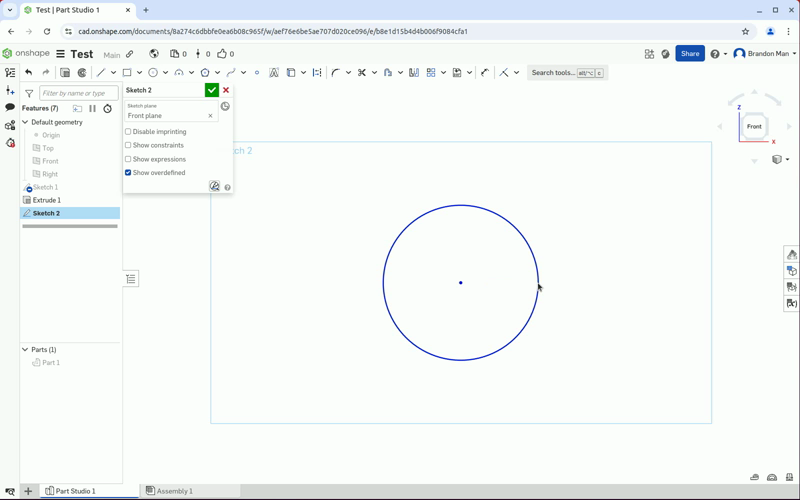
mouse_move(518, 275)
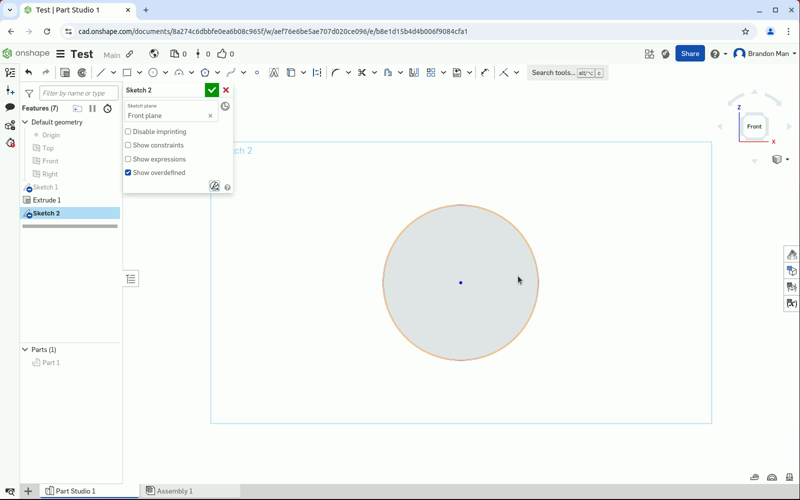
click(518, 275)
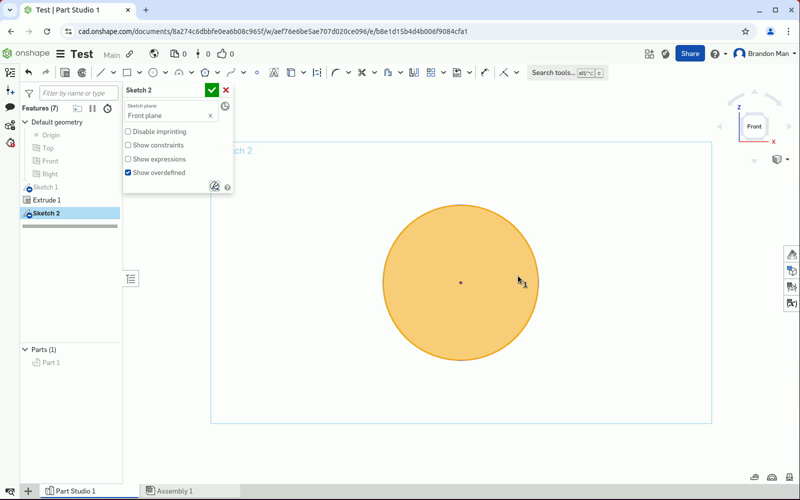
mouse_move(73, 352)
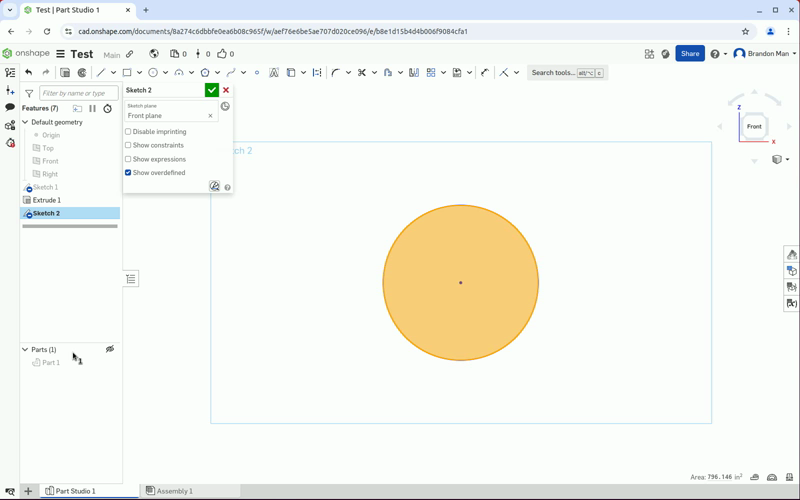
key(shift+y)
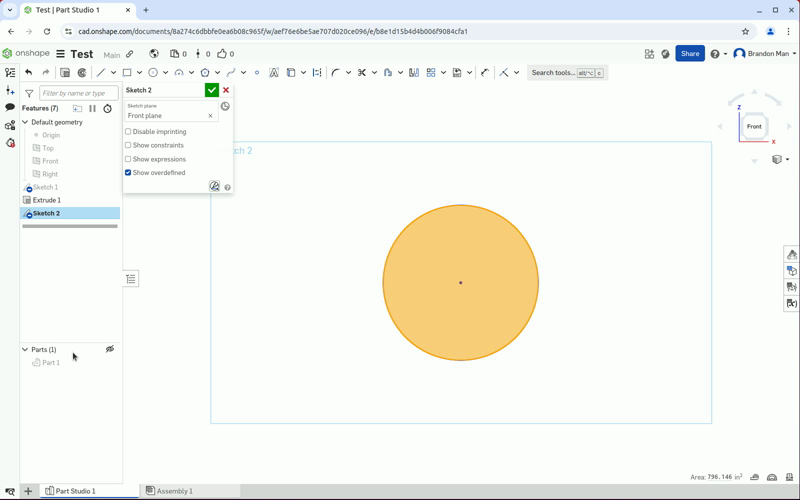
key(shift+e)
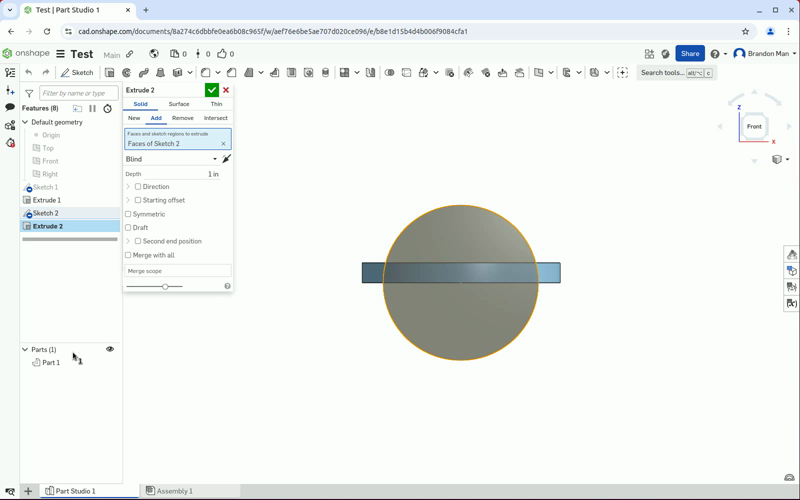
mouse_move(143, 106)
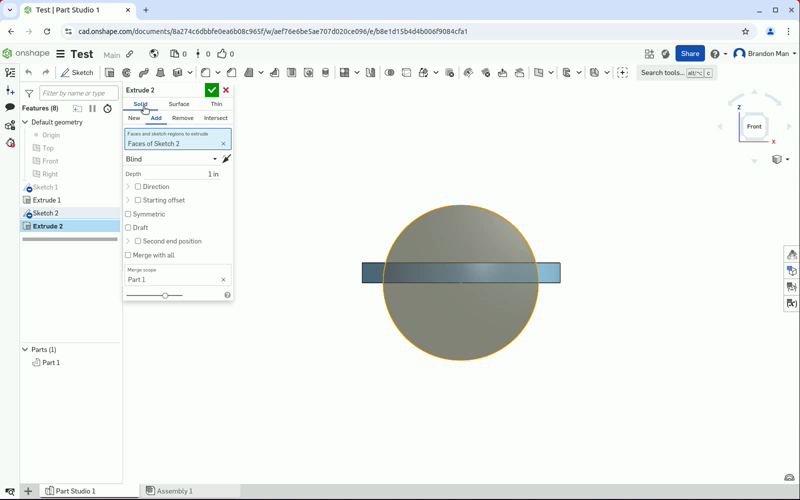
click(143, 106)
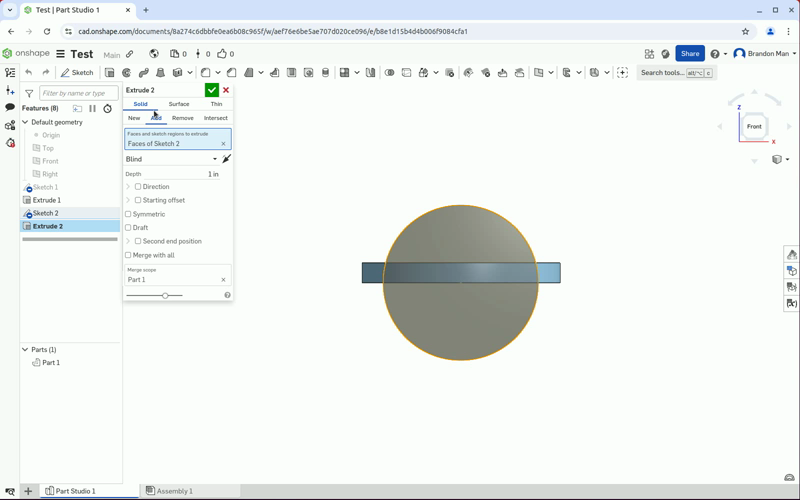
mouse_move(186, 120)
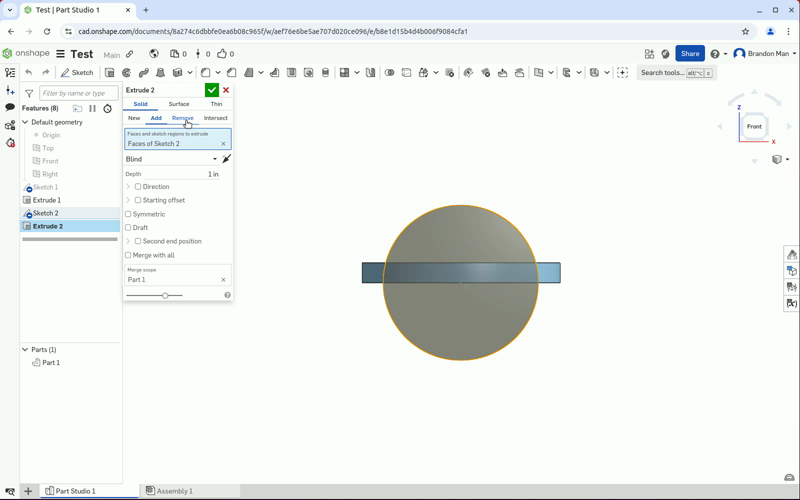
click(186, 120)
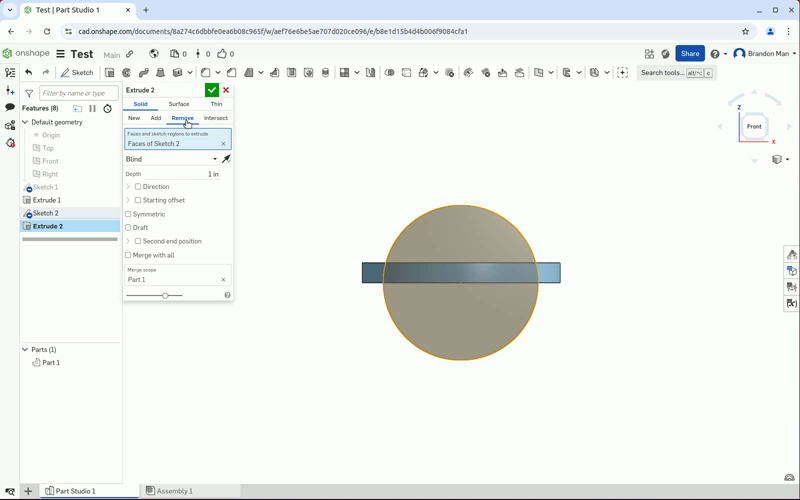
key(tab, 4)
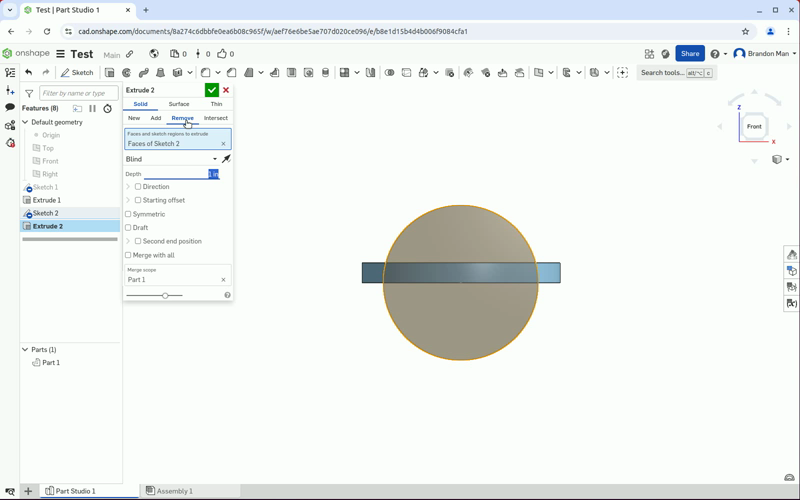
text(4.092)
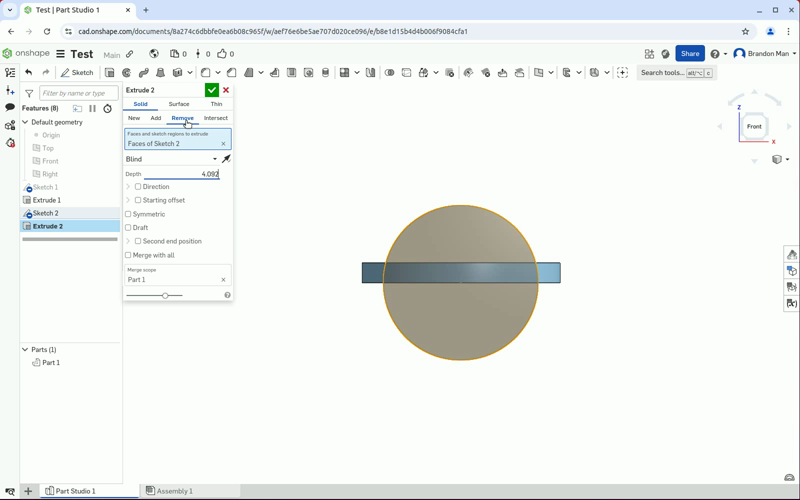
key(tab, 6)
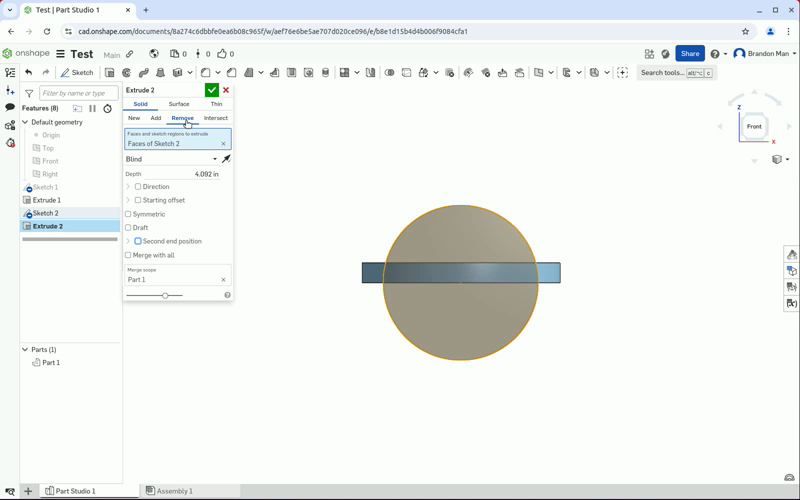
key(space)
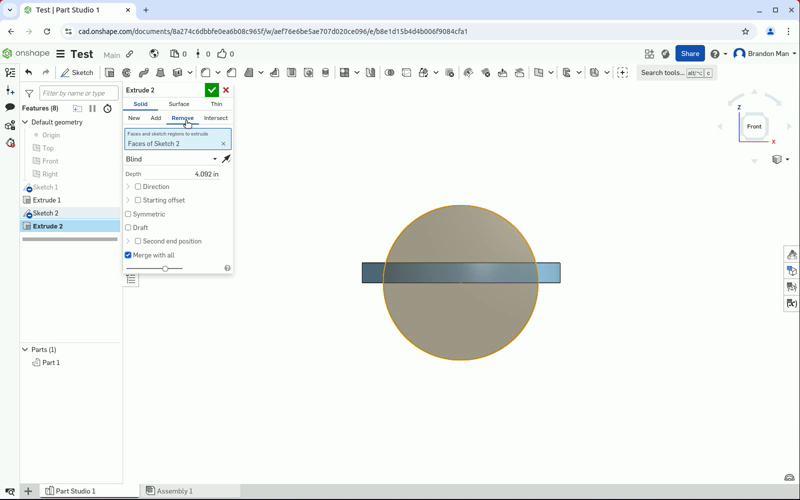
key(enter)
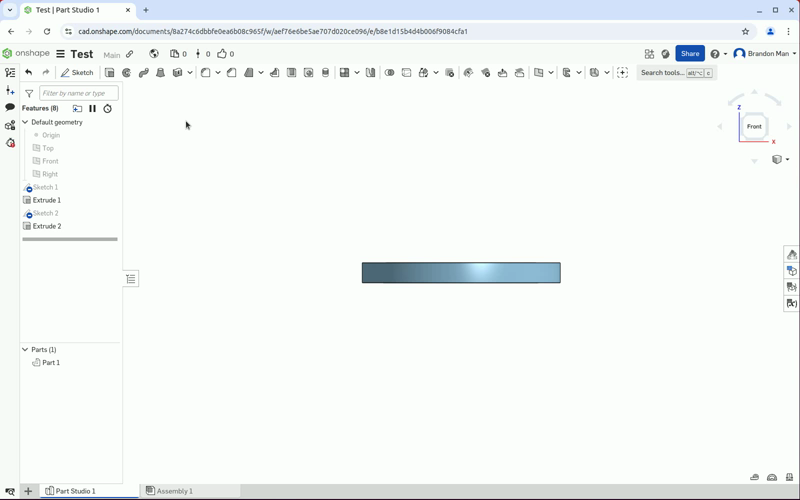
key(shift+h)
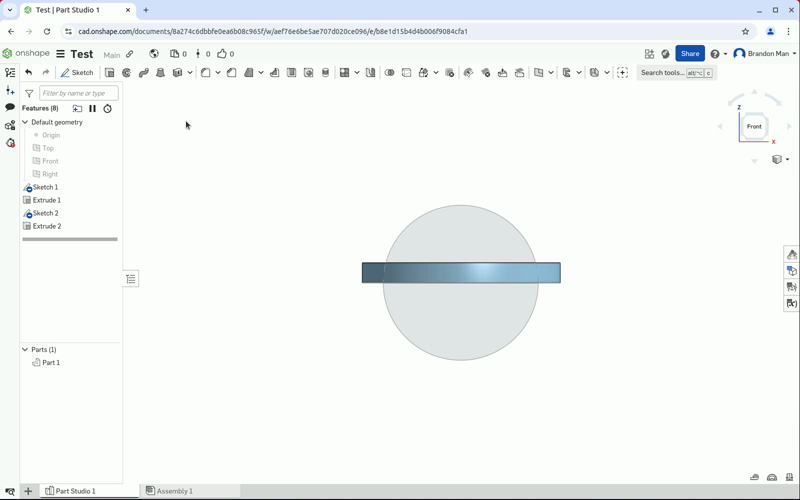
key(shift+h)
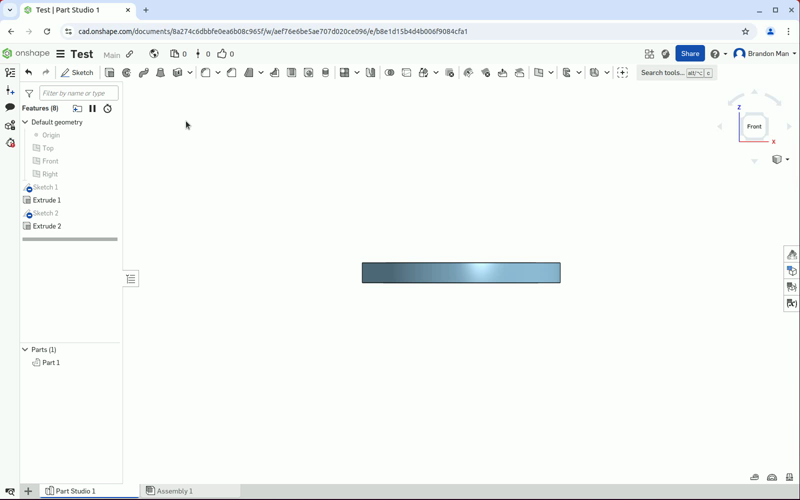
mouse_move(73, 189)
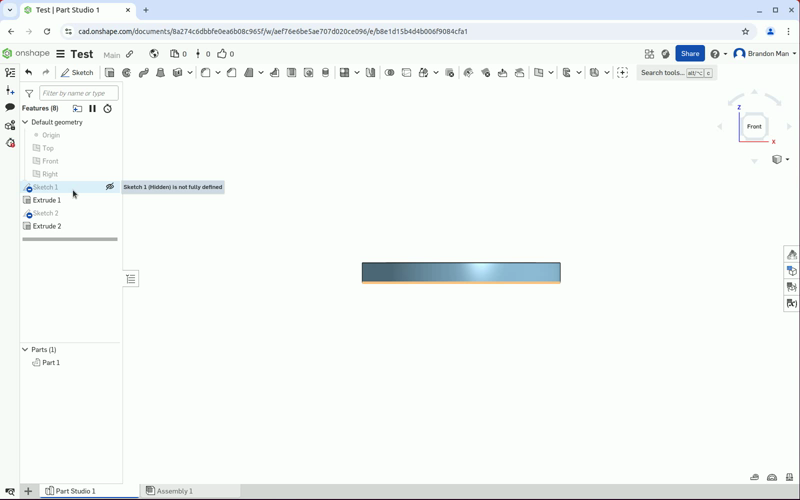
click(73, 189)
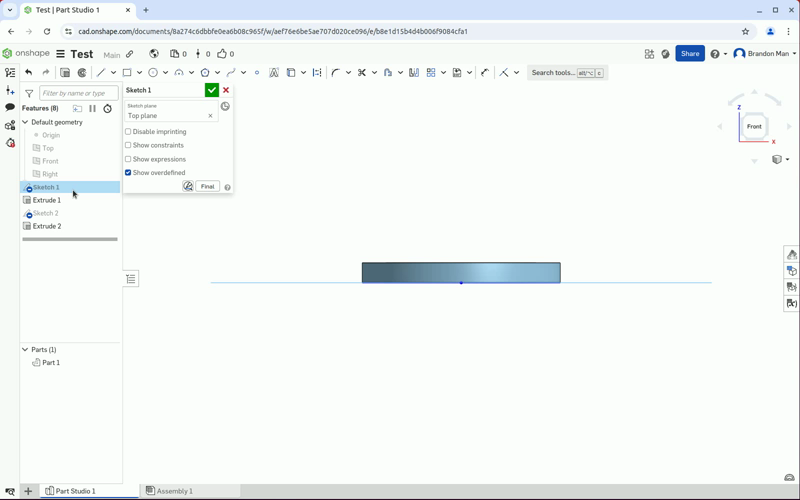
mouse_move(229, 92)
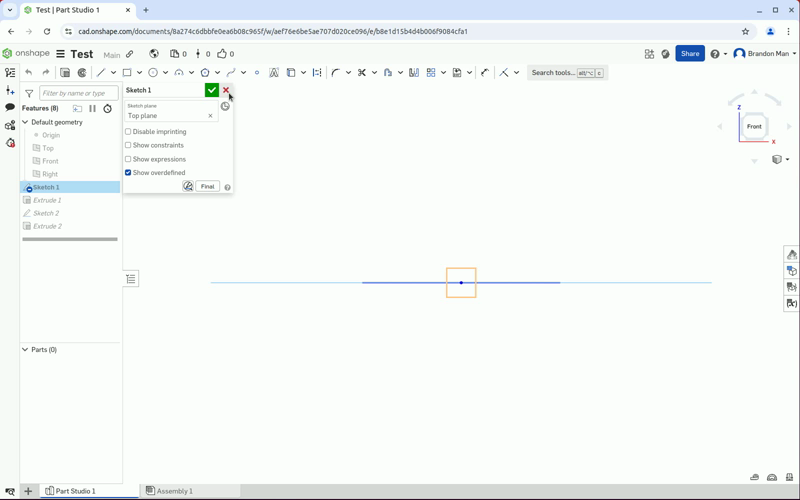
click(229, 92)
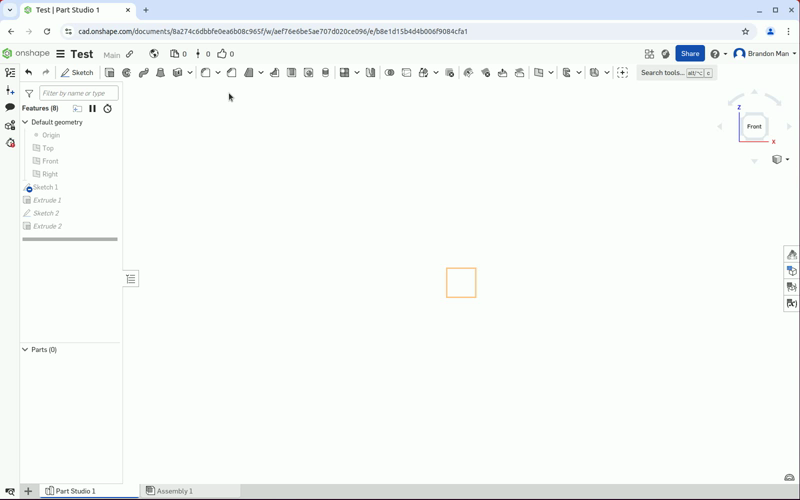
mouse_move(73, 352)
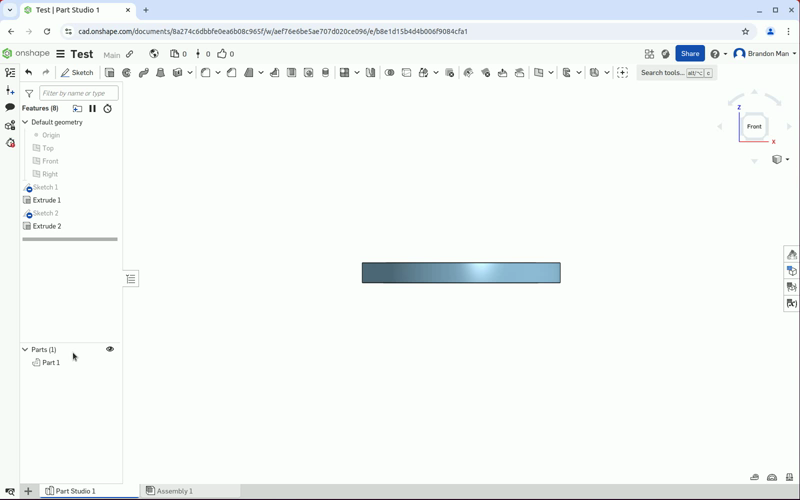
key(y)
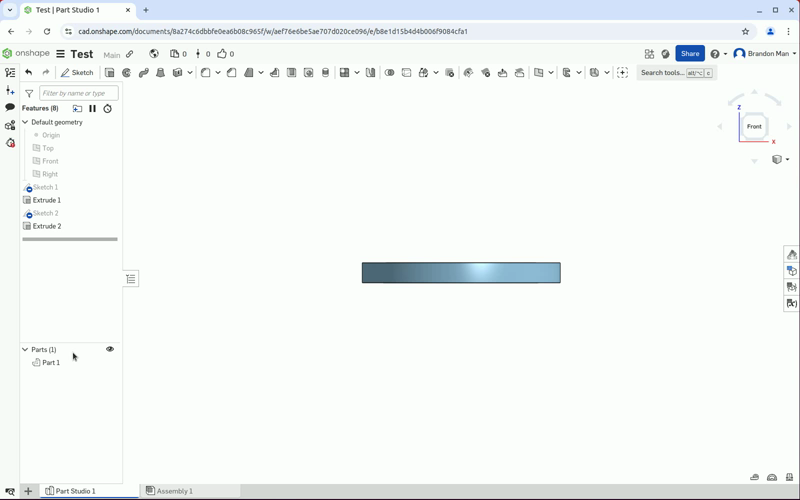
key(shift+p)
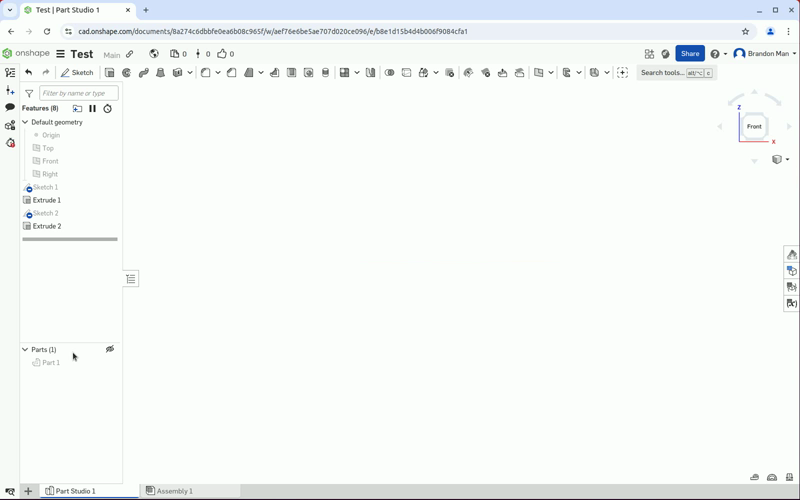
key(space)
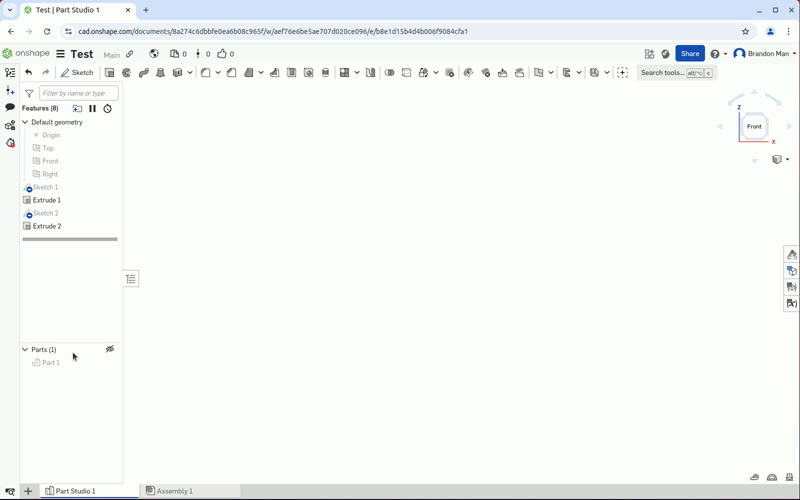
key_down(shift)
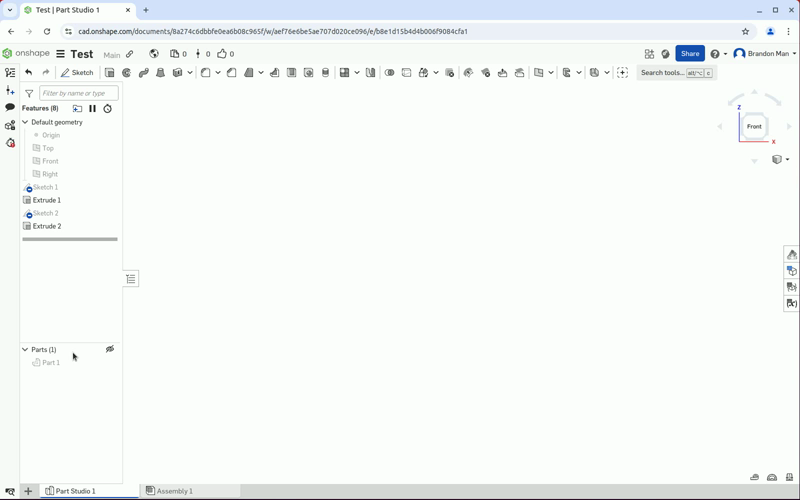
key(down)
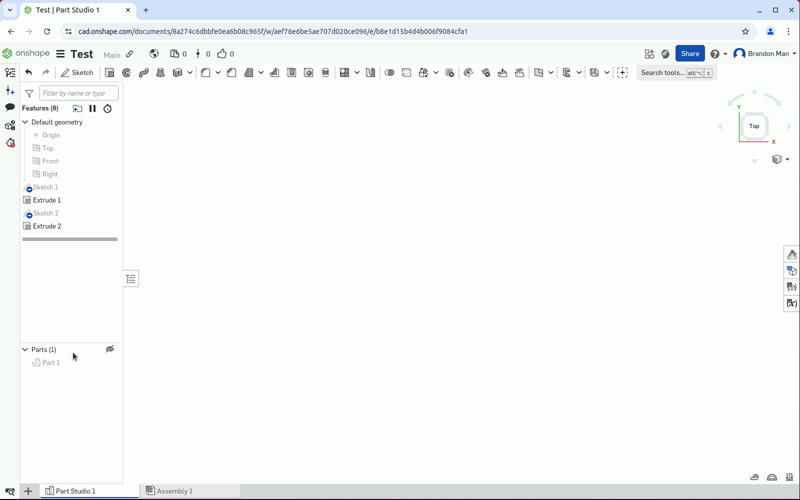
key_up(shift)
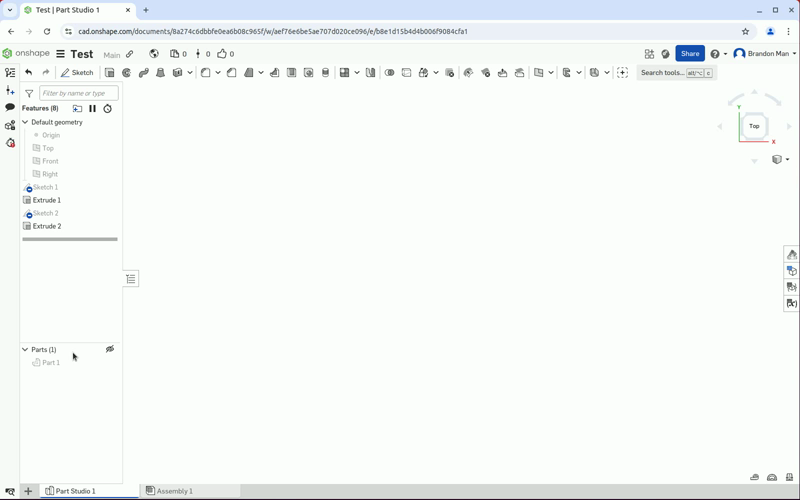
mouse_move(73, 352)
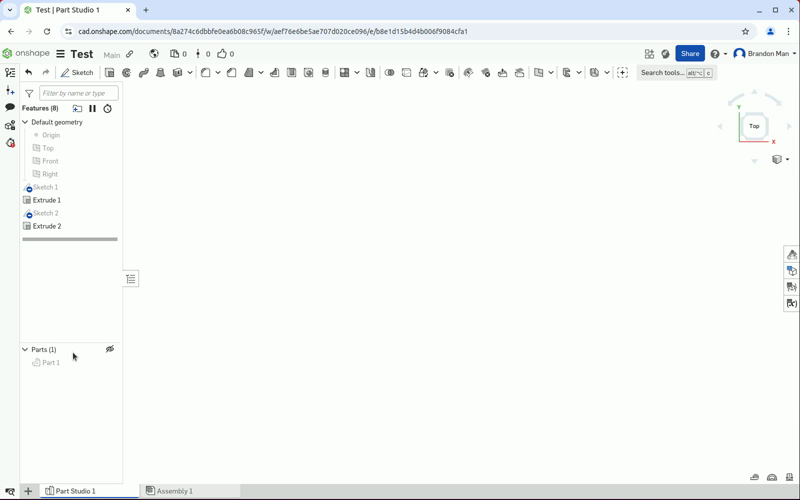
key(shift+y)
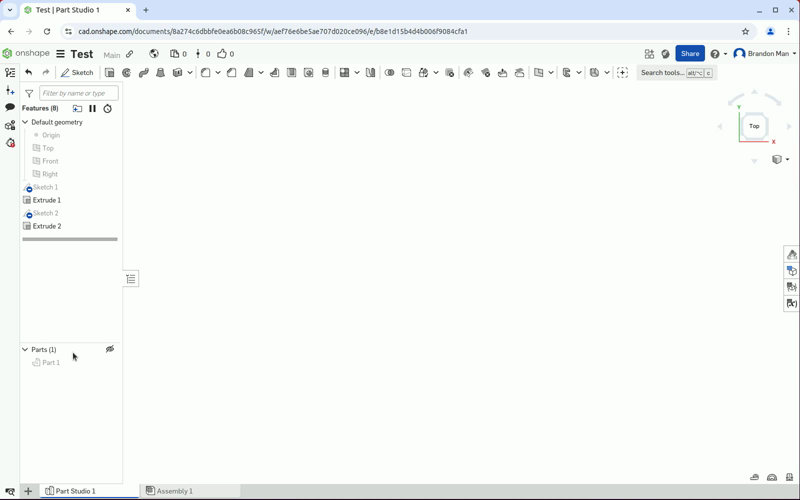
key(shift+s)
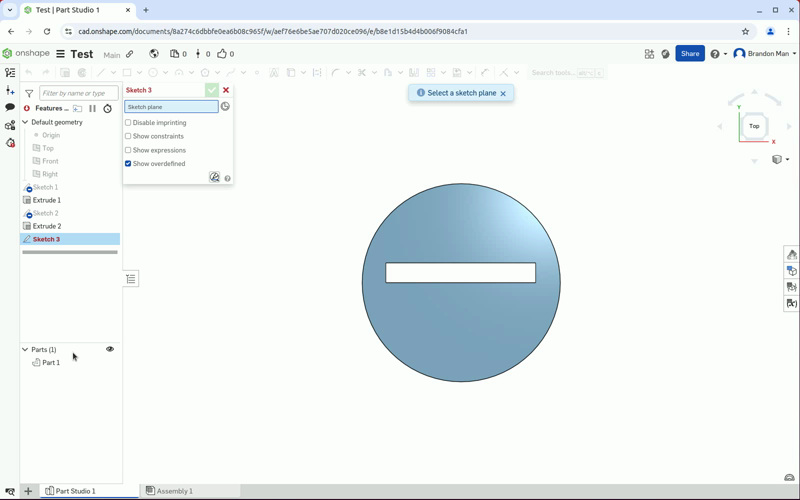
mouse_move(73, 150)
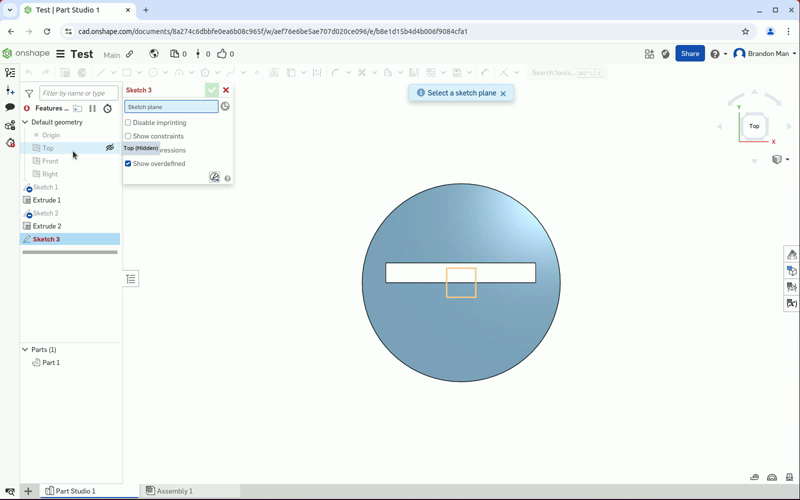
click(73, 150)
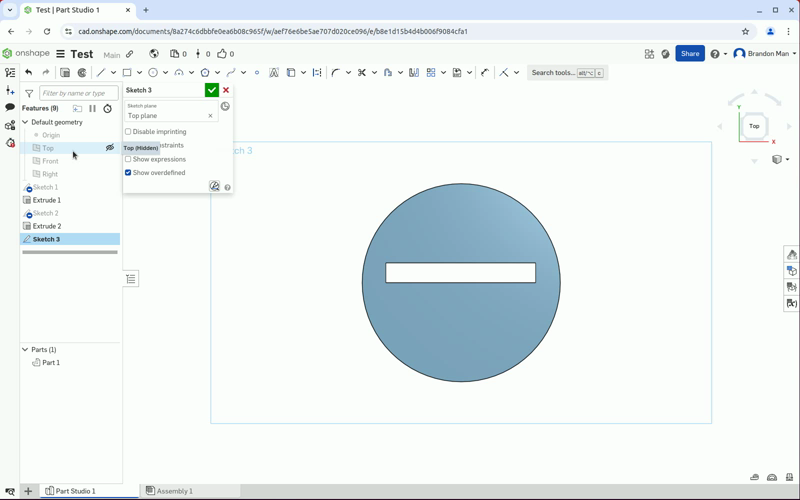
mouse_move(73, 352)
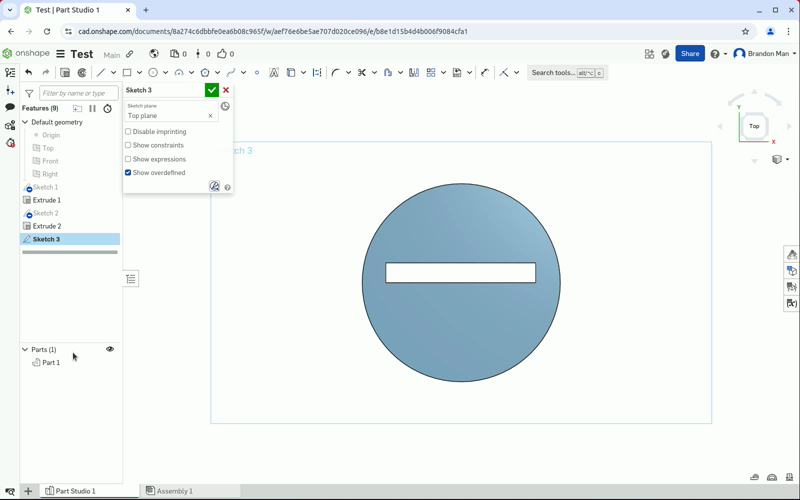
key(y)
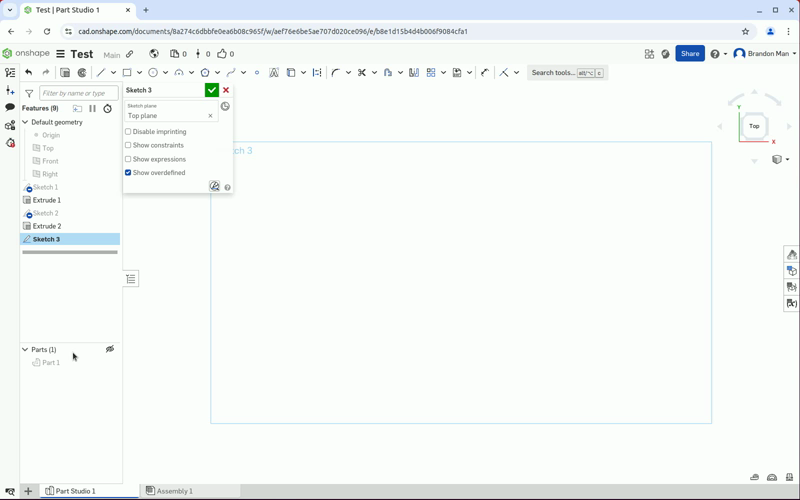
key(l)
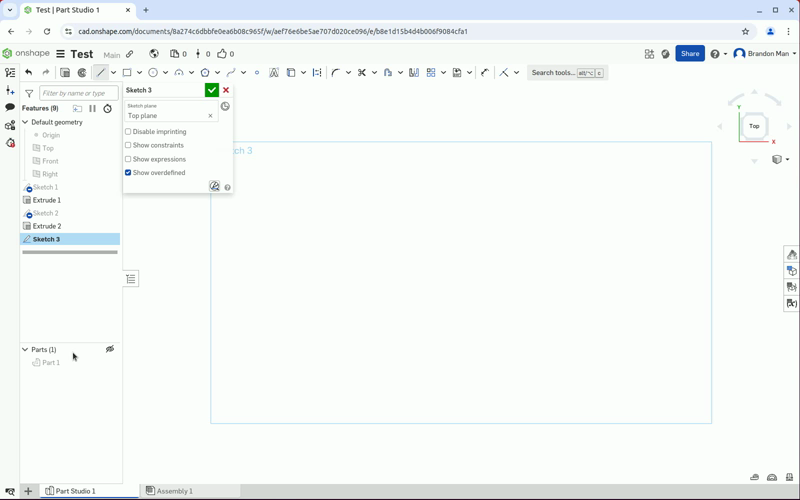
key_down(shift)
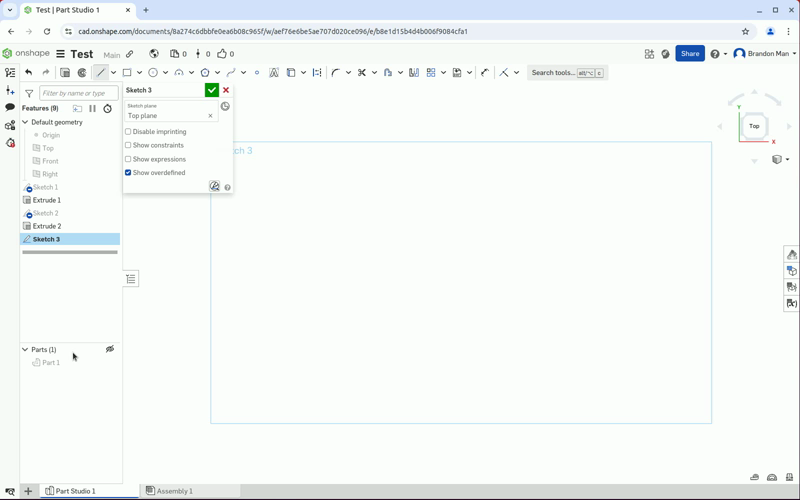
mouse_move(545, 376)
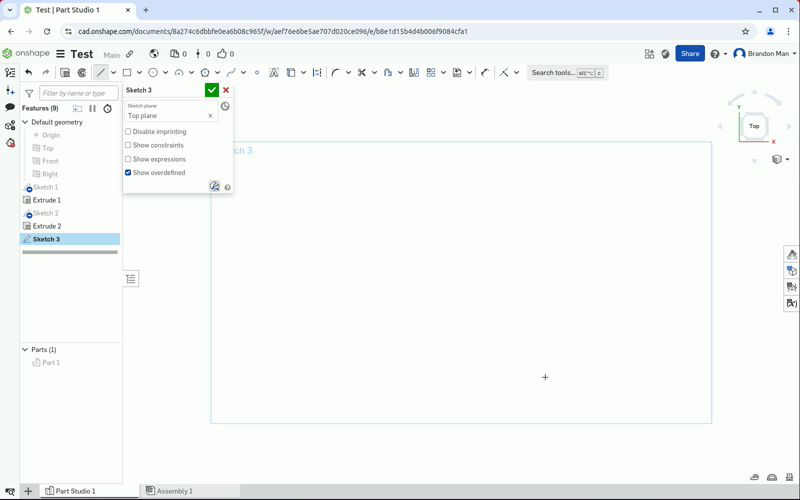
click(545, 376)
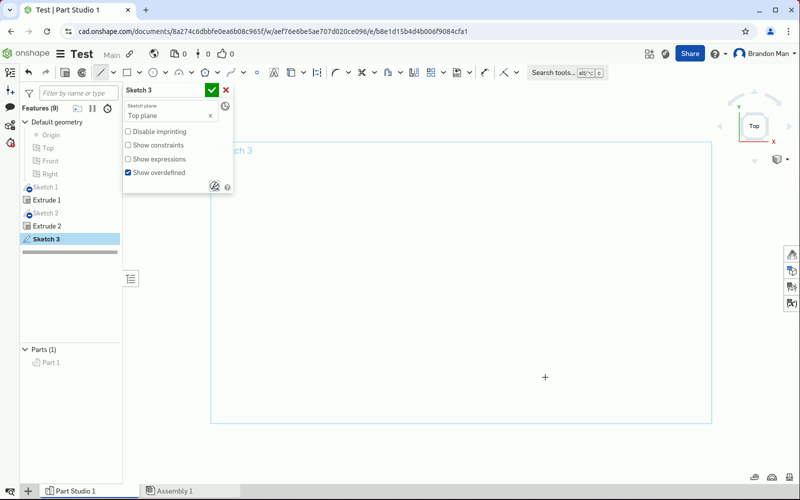
key_up(shift)
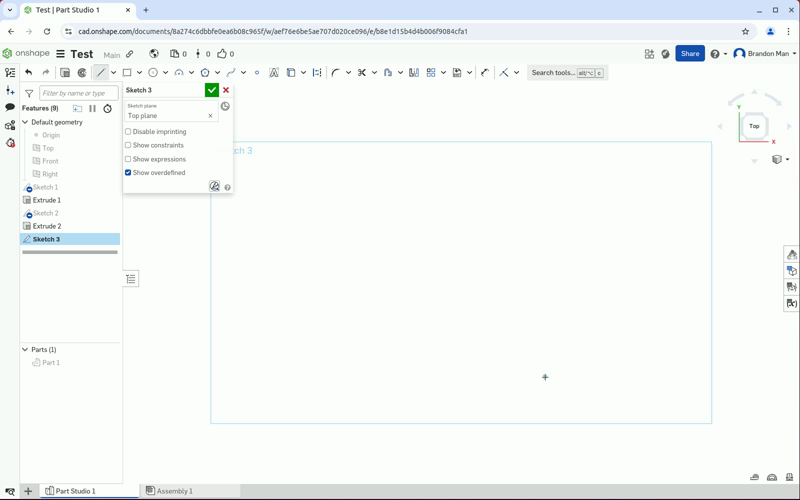
key_down(shift)
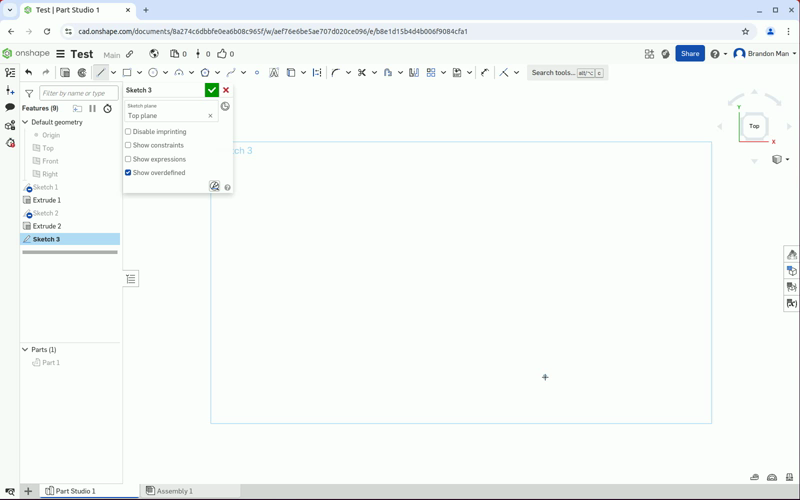
mouse_move(575, 376)
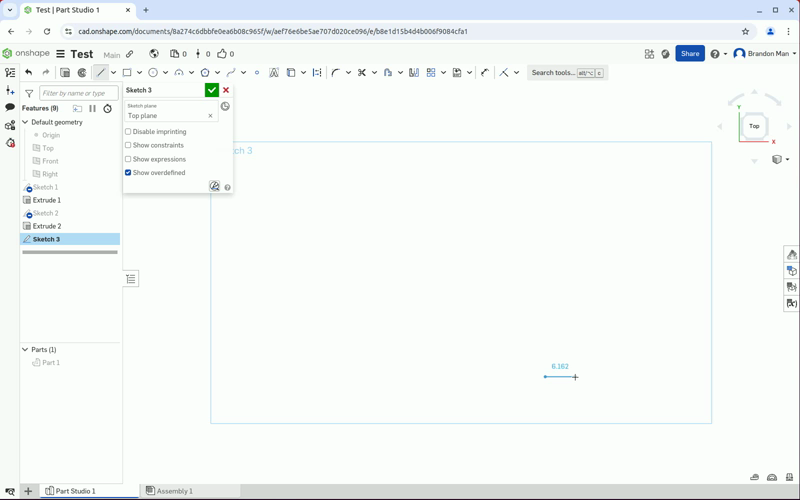
mouse_move(573, 376)
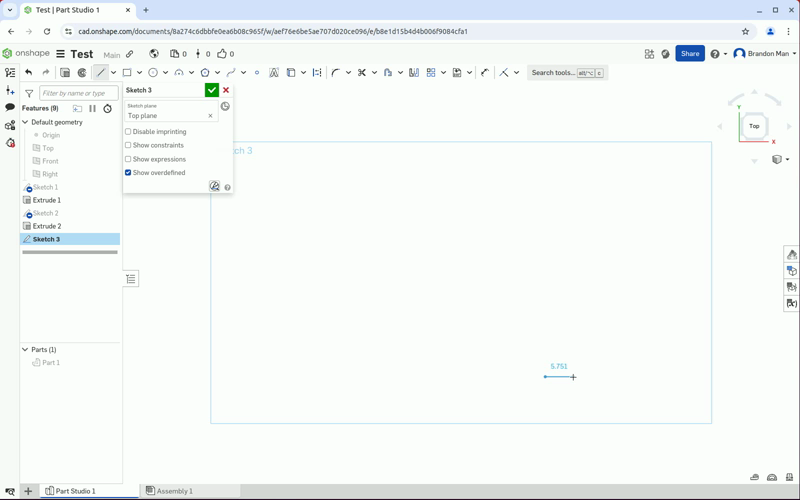
click(573, 376)
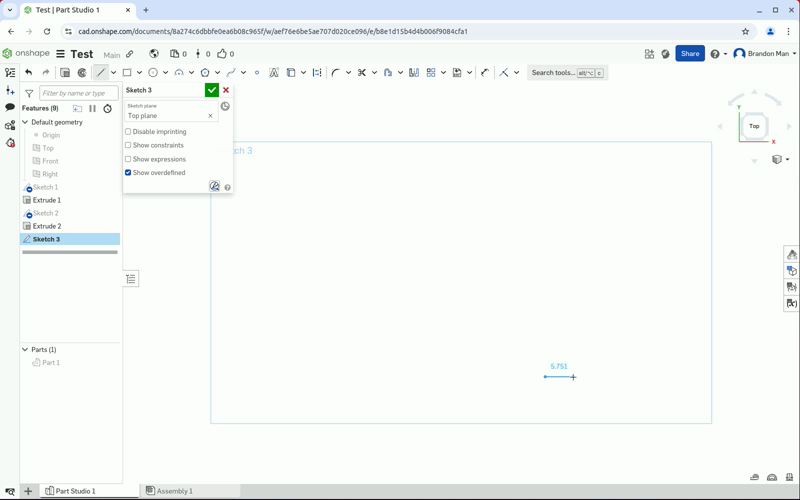
key_up(shift)
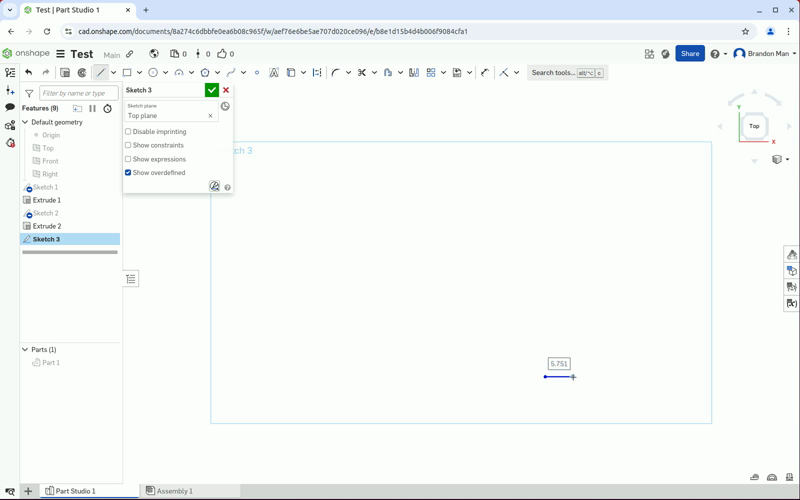
key_down(shift)
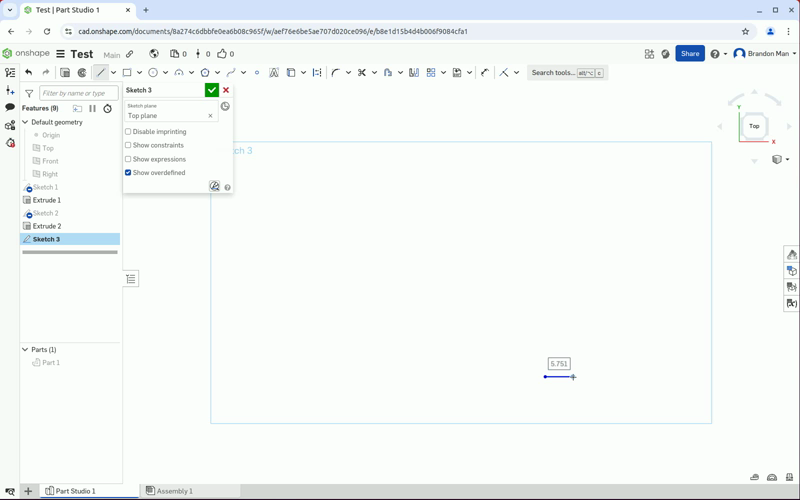
mouse_move(573, 185)
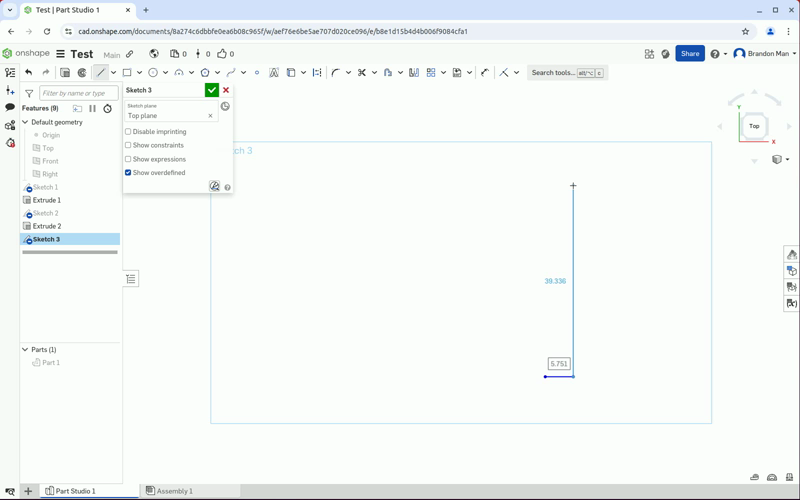
click(573, 185)
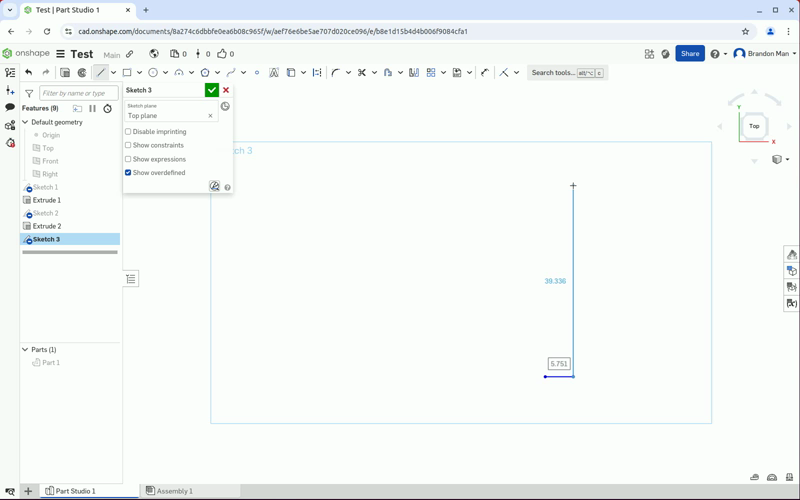
key_up(shift)
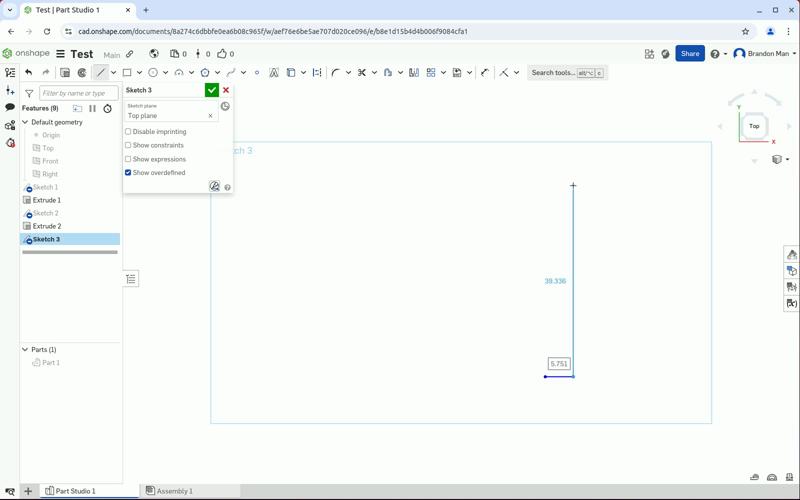
key_down(shift)
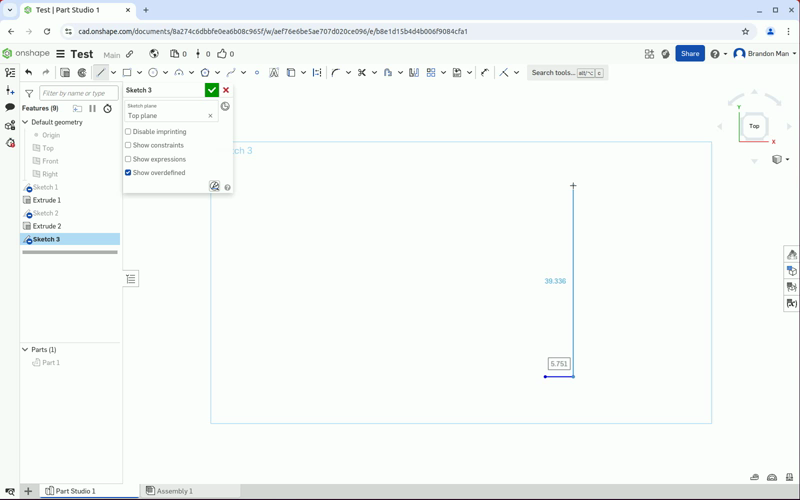
mouse_move(589, 185)
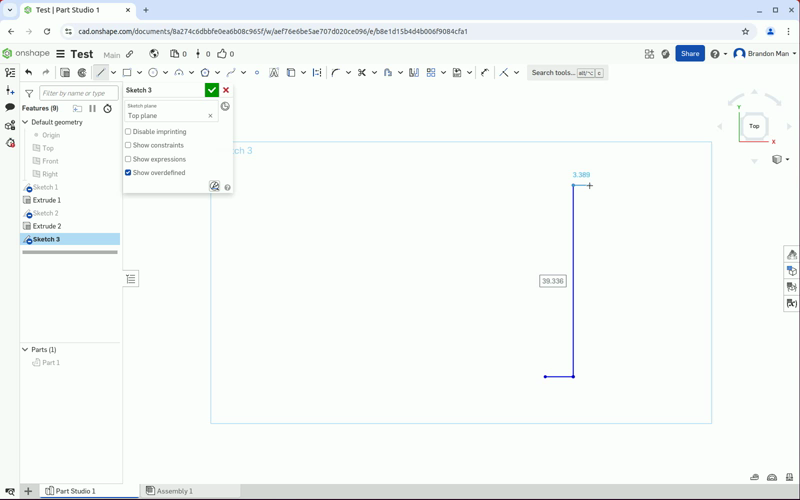
mouse_move(545, 185)
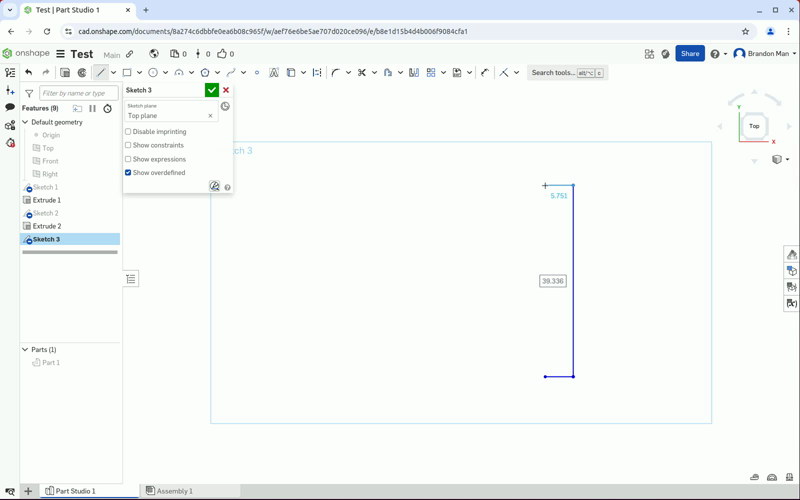
click(545, 185)
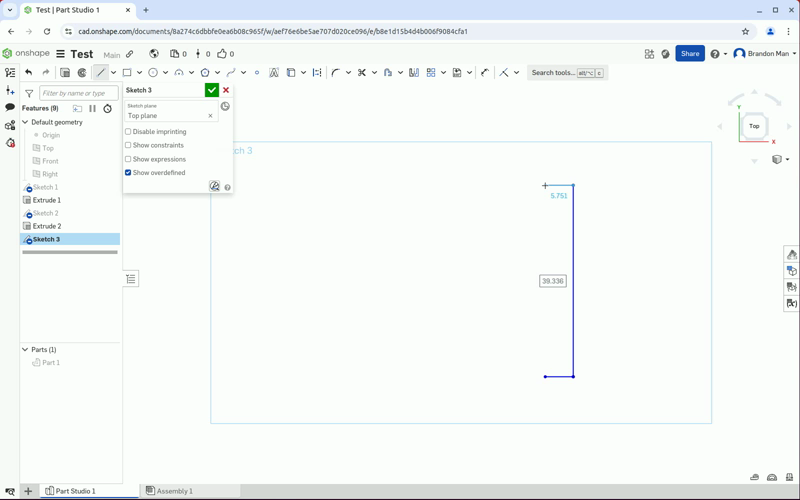
key_up(shift)
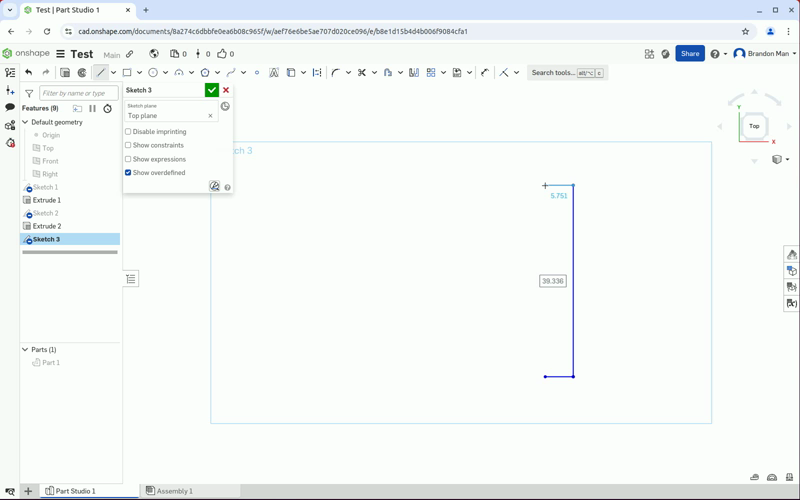
key_down(shift)
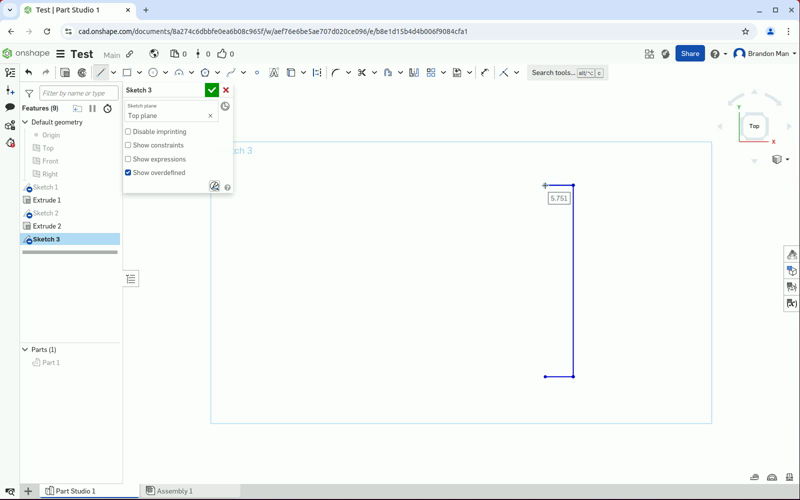
mouse_move(545, 376)
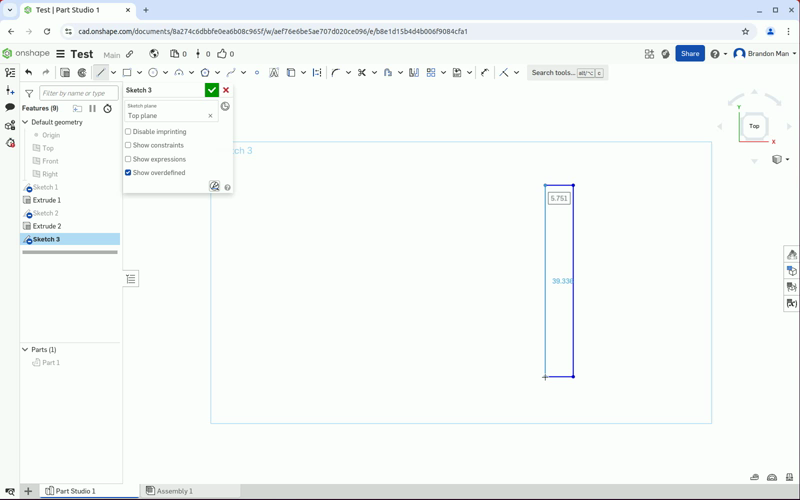
key_up(shift)
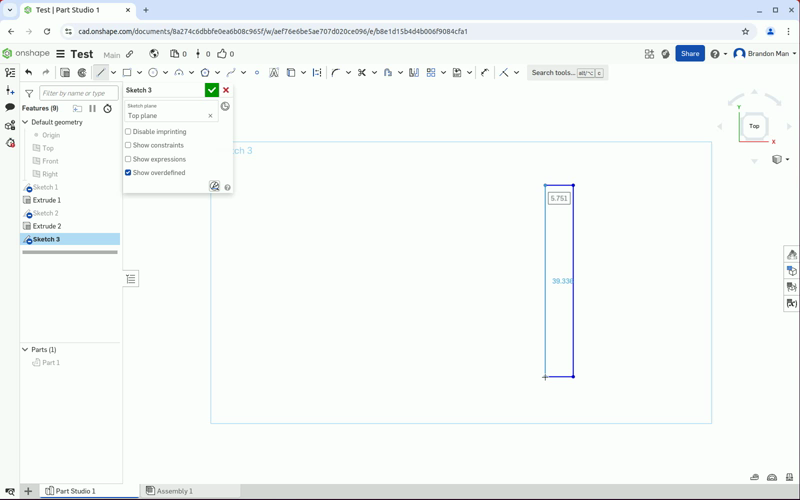
click(545, 376)
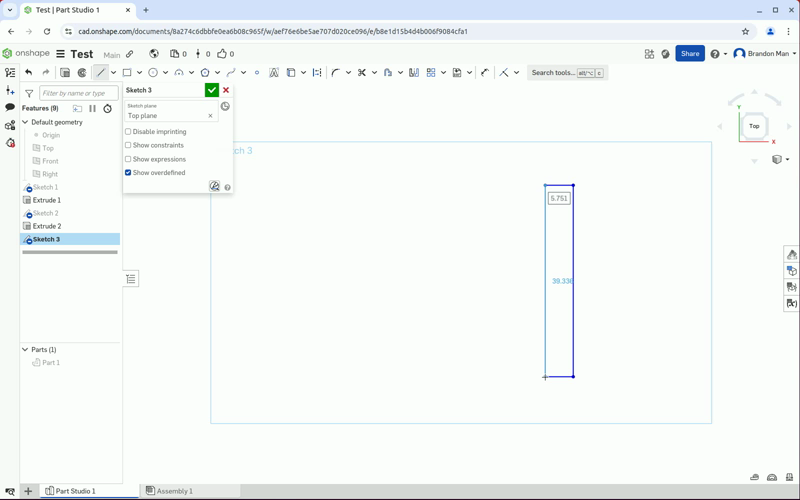
key(esc)
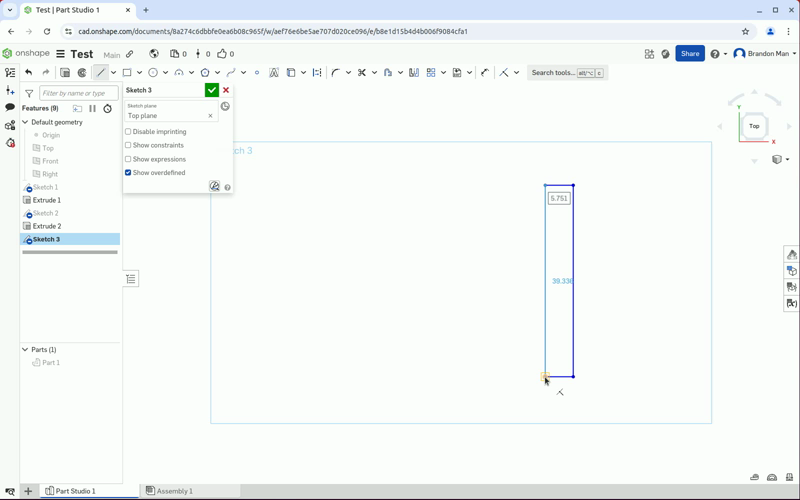
mouse_move(548, 283)
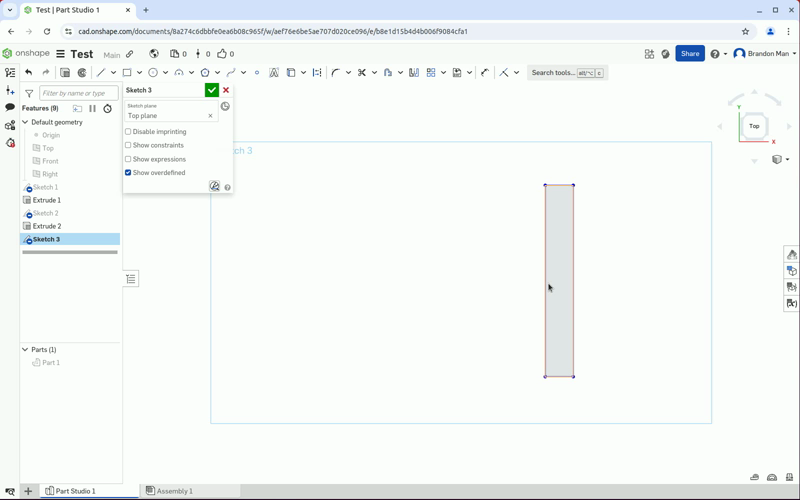
click(548, 283)
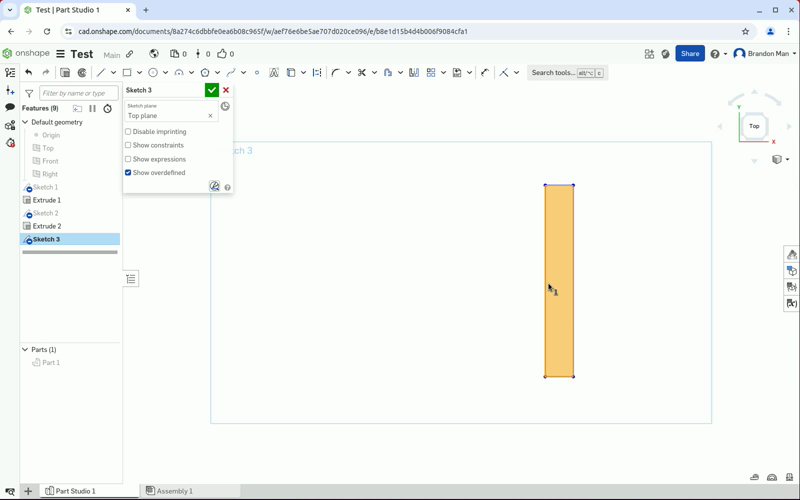
mouse_move(73, 352)
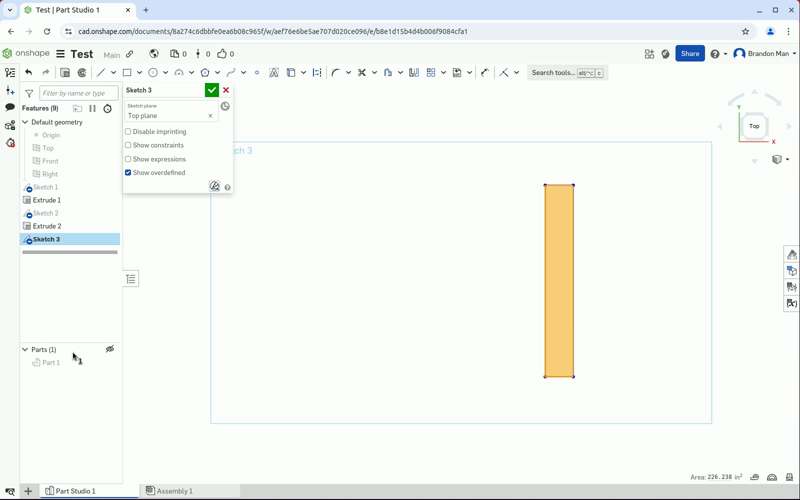
key(shift+y)
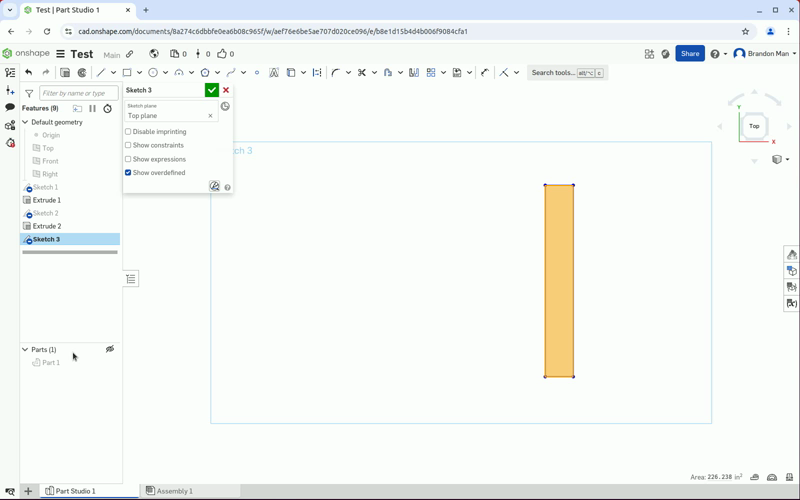
key(shift+e)
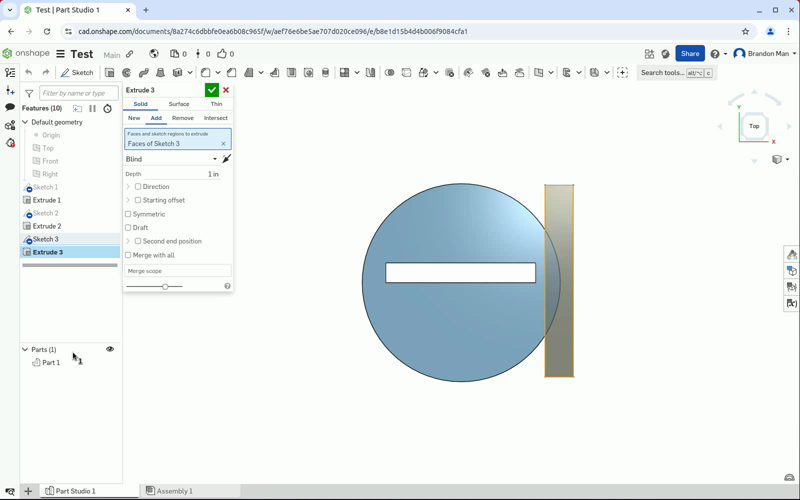
mouse_move(143, 106)
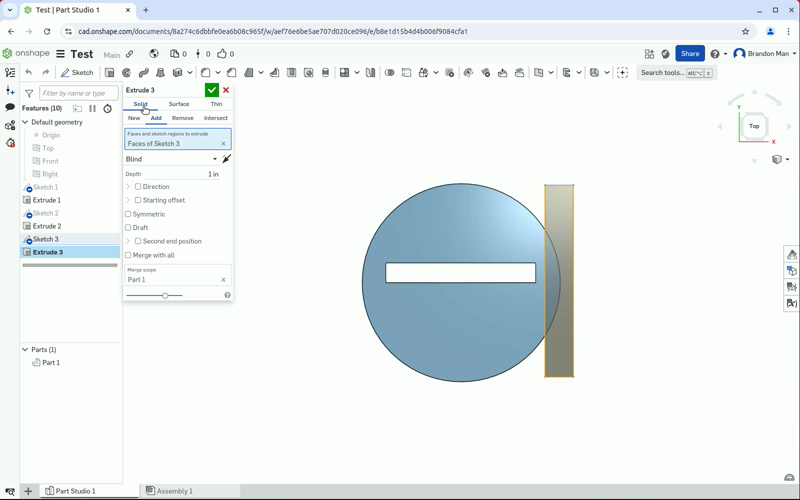
click(143, 106)
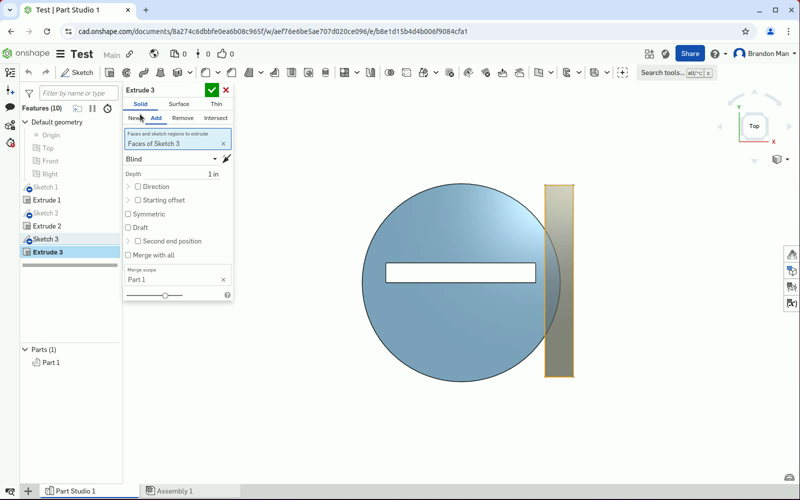
mouse_move(137, 120)
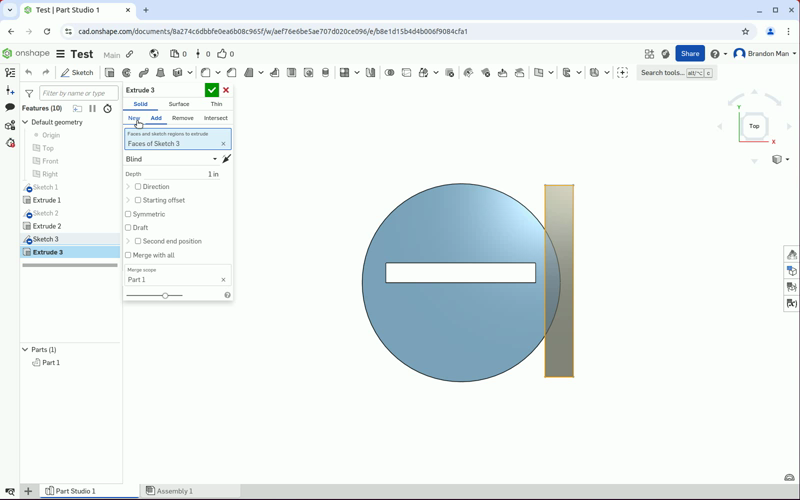
click(137, 120)
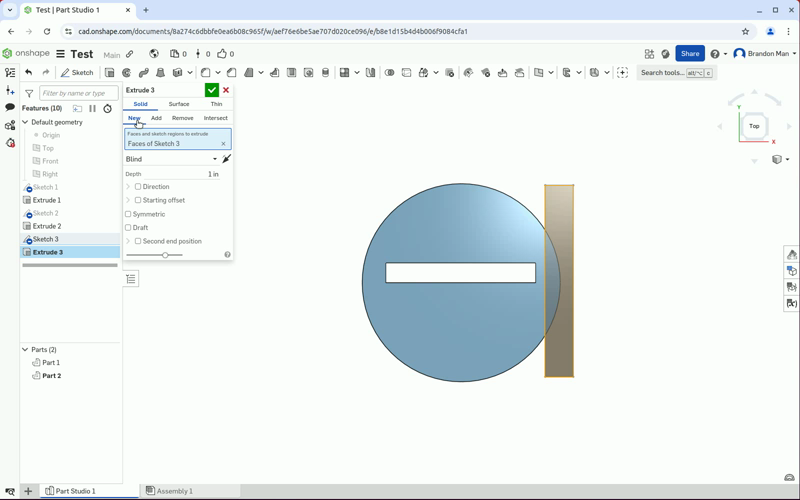
key(tab, 4)
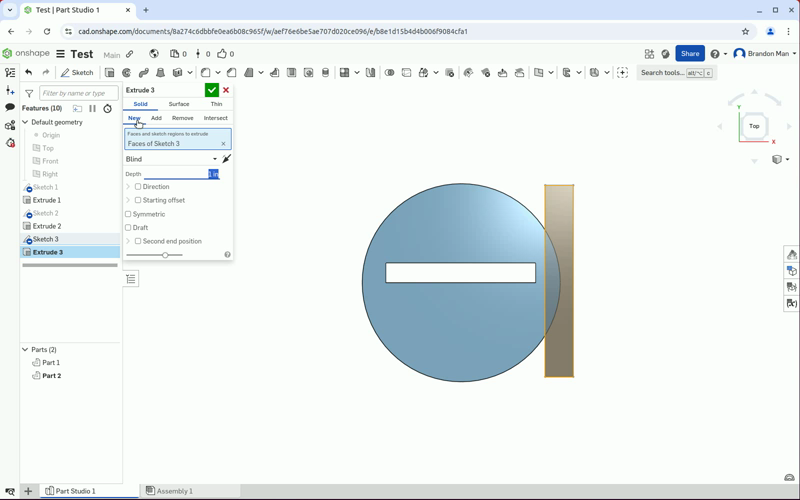
text(4.092)
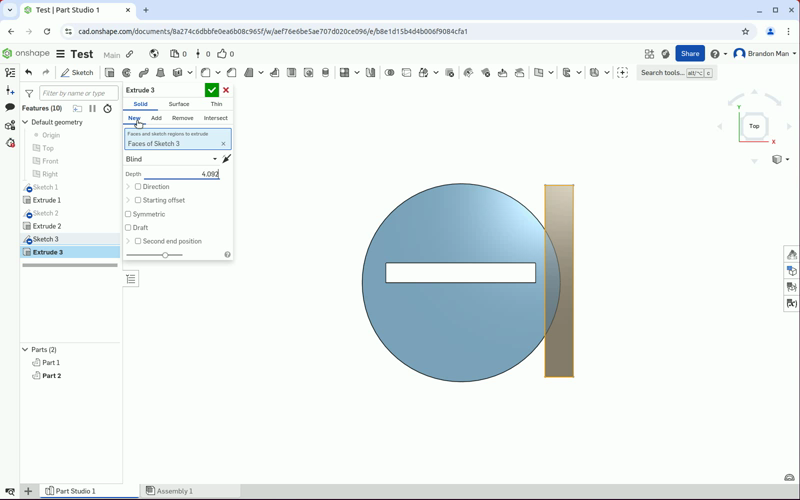
key(enter)
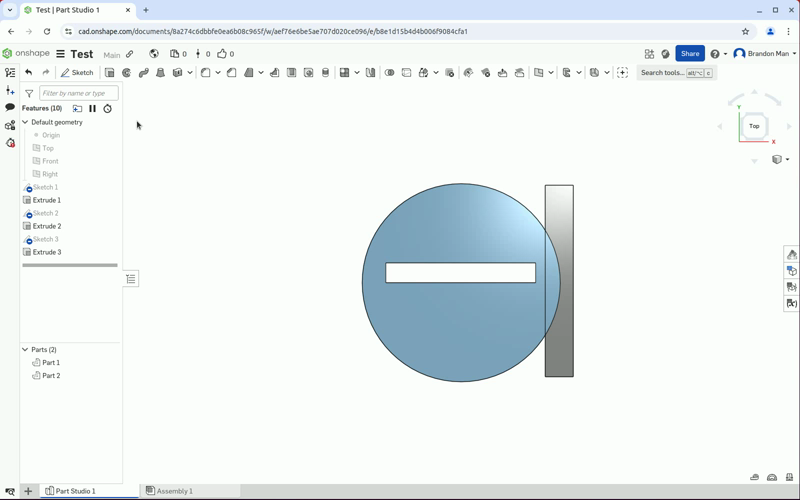
key(shift+h)
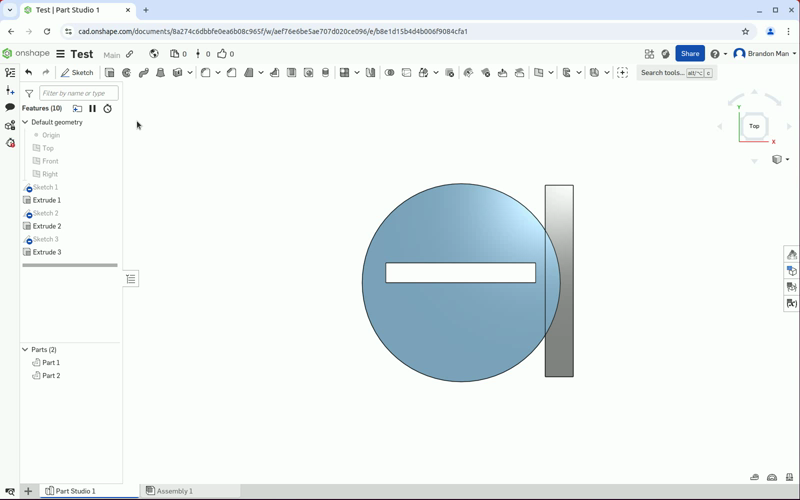
key(shift+h)
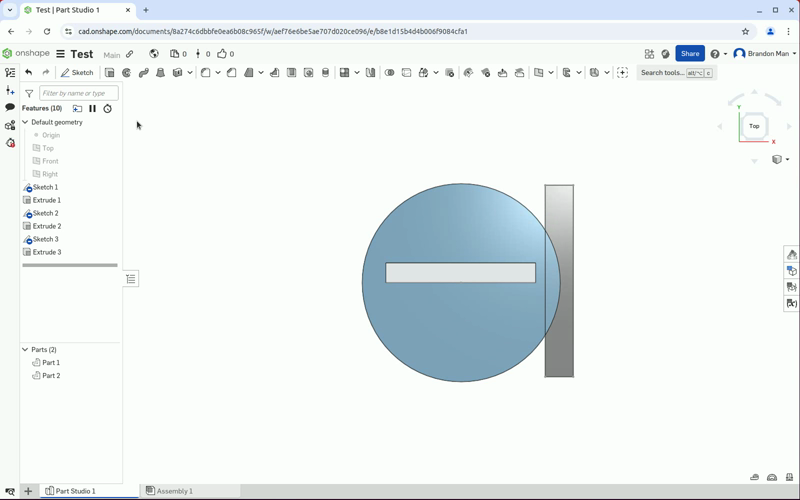
key(shift+7)
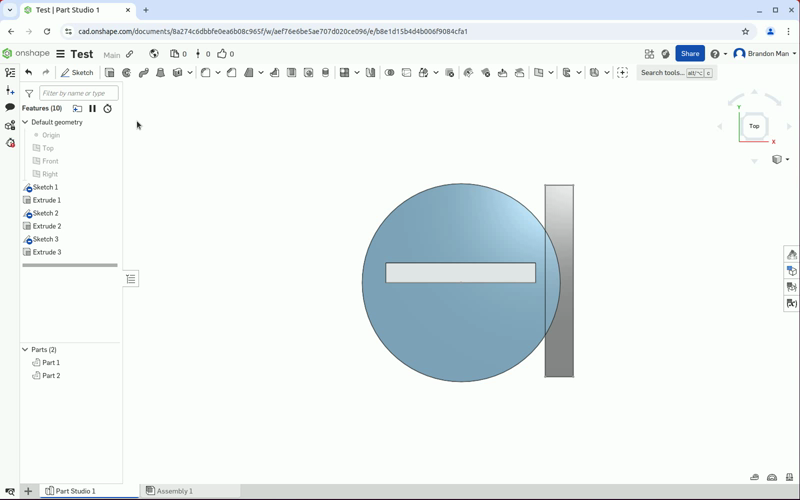
key(up, 3)
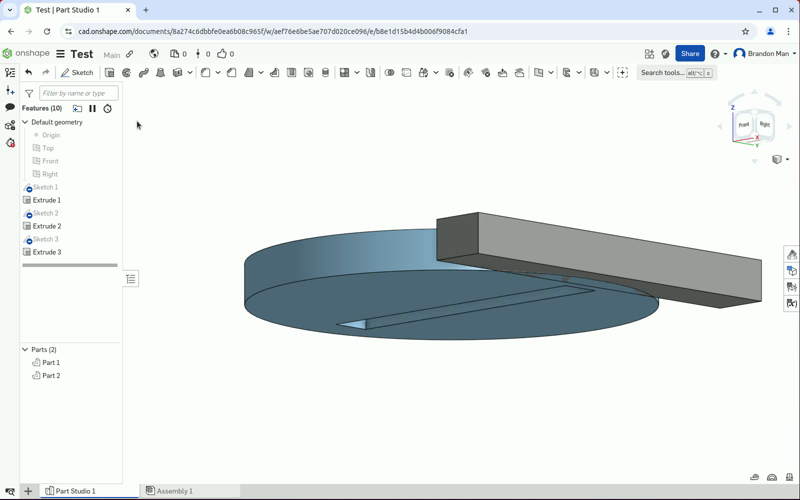
key(left, 3)
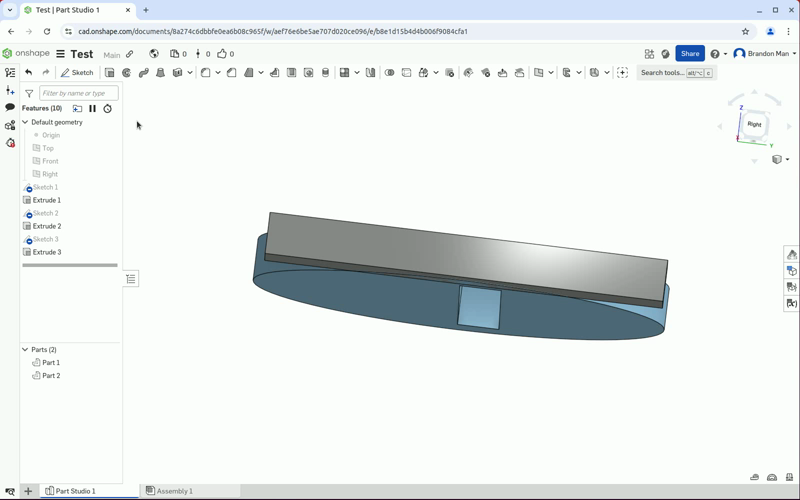
key(right, 3)
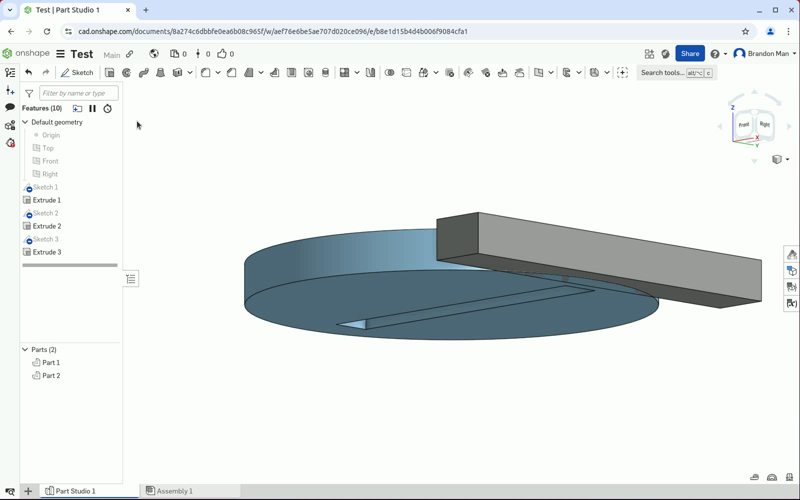
key(down, 3)
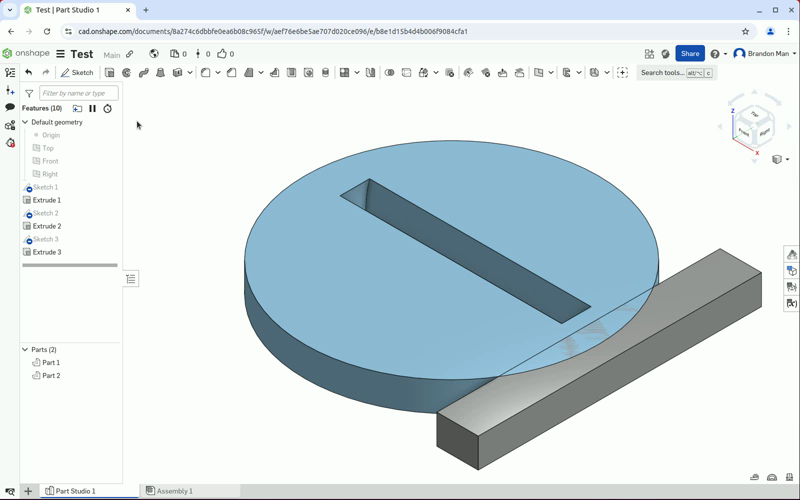
mouse_move(73, 189)
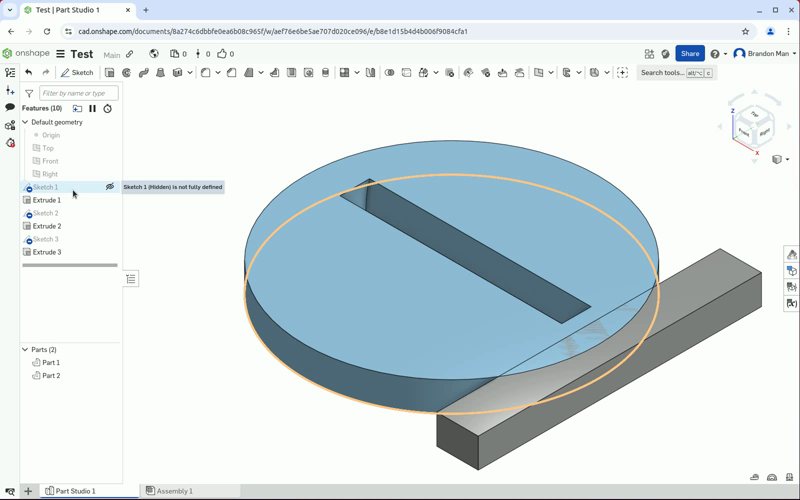
click(73, 189)